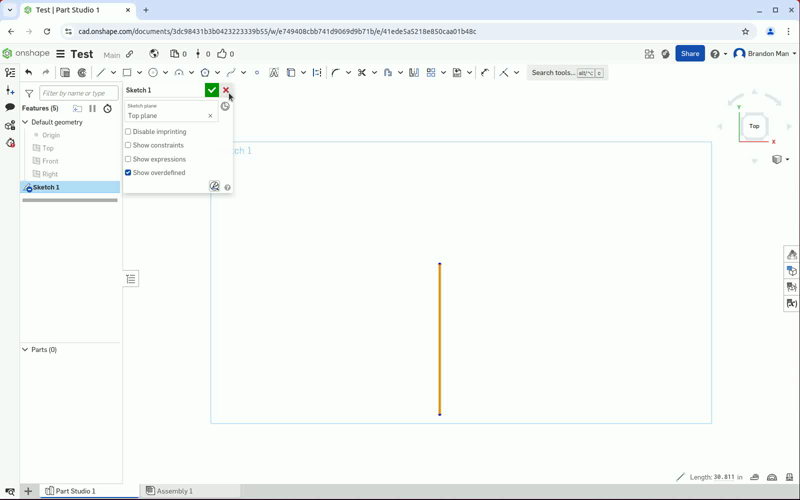
key(shift+h)
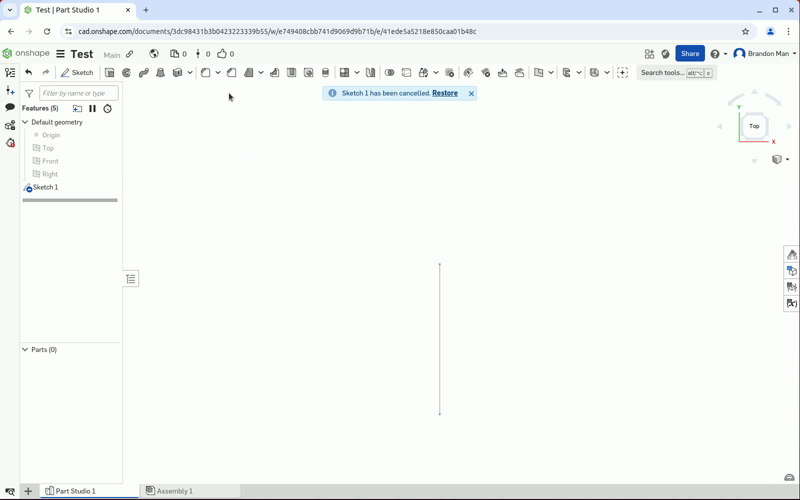
key(shift+s)
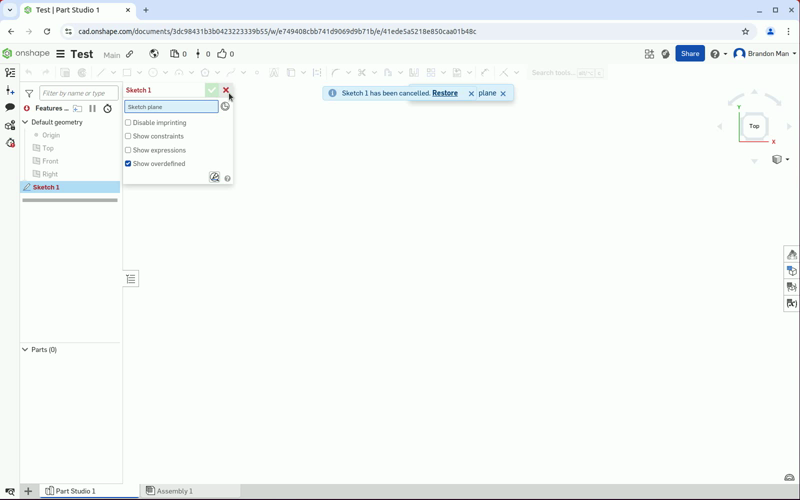
mouse_move(73, 150)
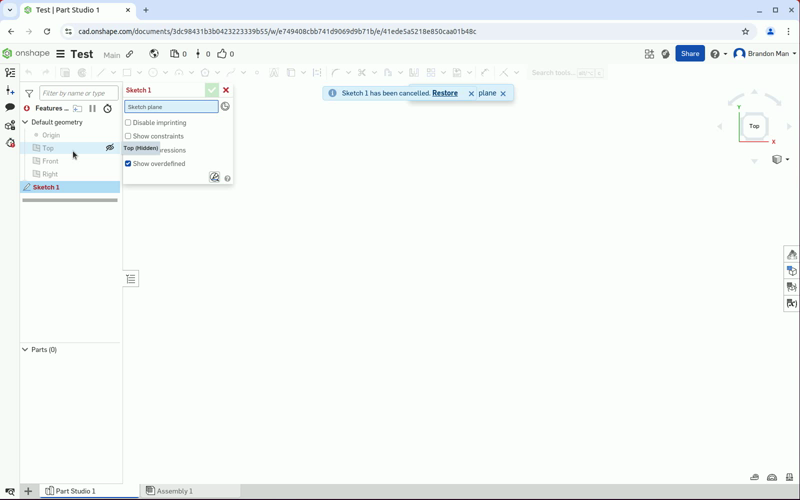
click(73, 150)
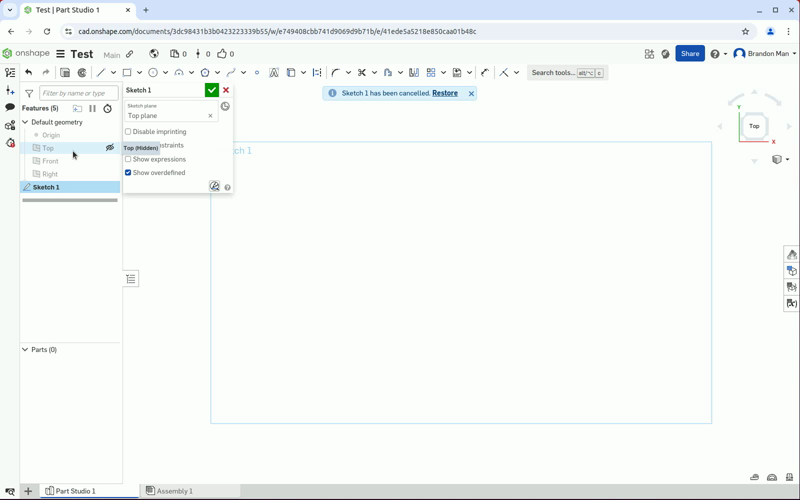
mouse_move(73, 352)
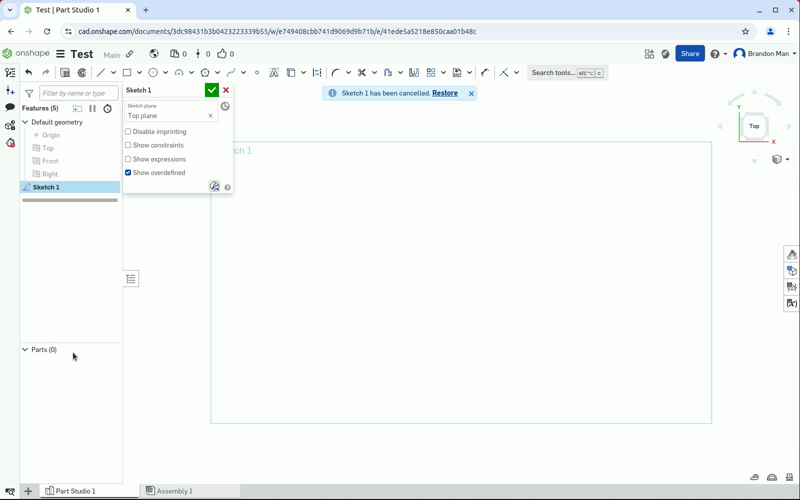
key(y)
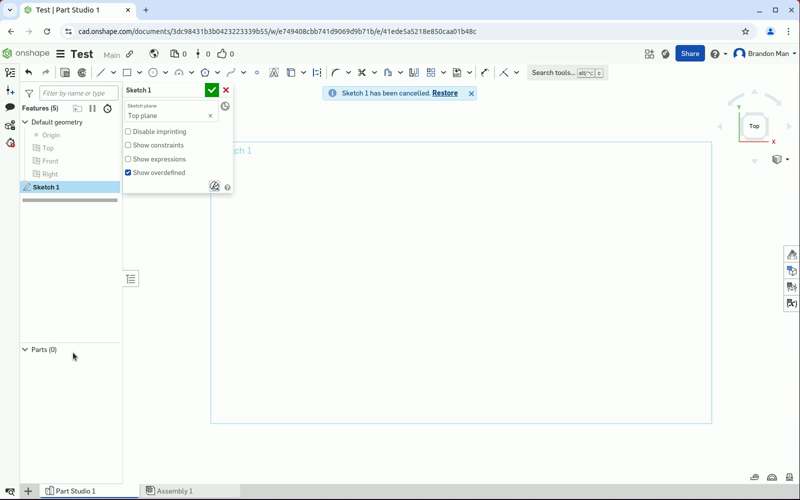
key(l)
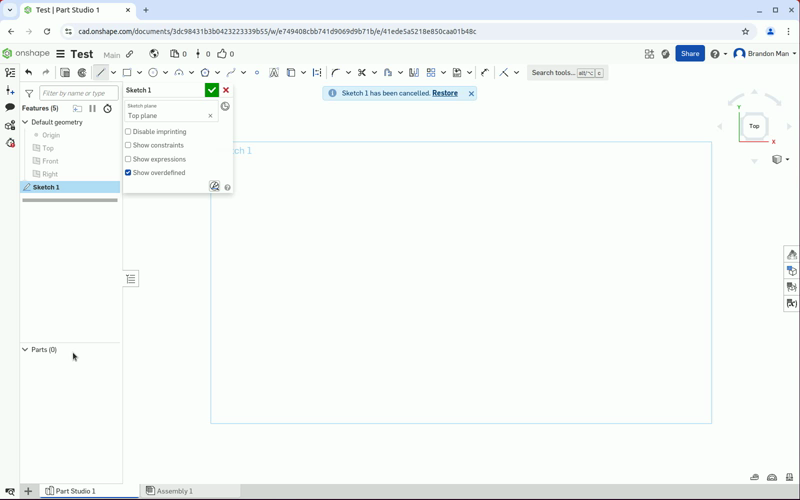
key_down(shift)
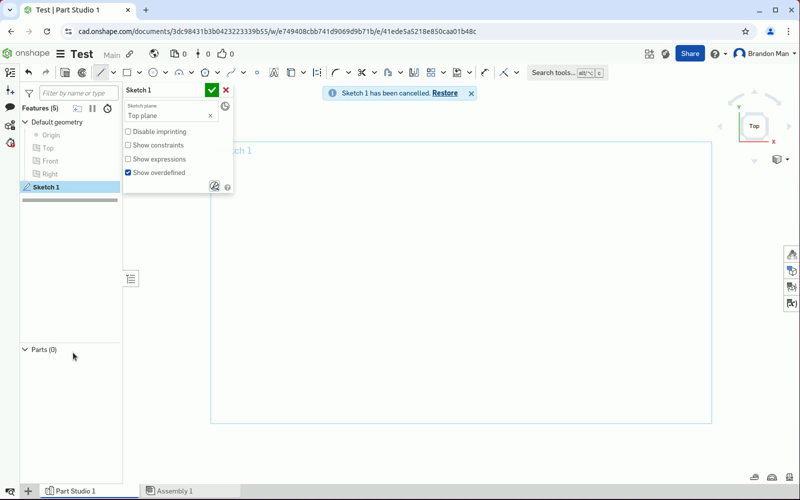
mouse_move(348, 336)
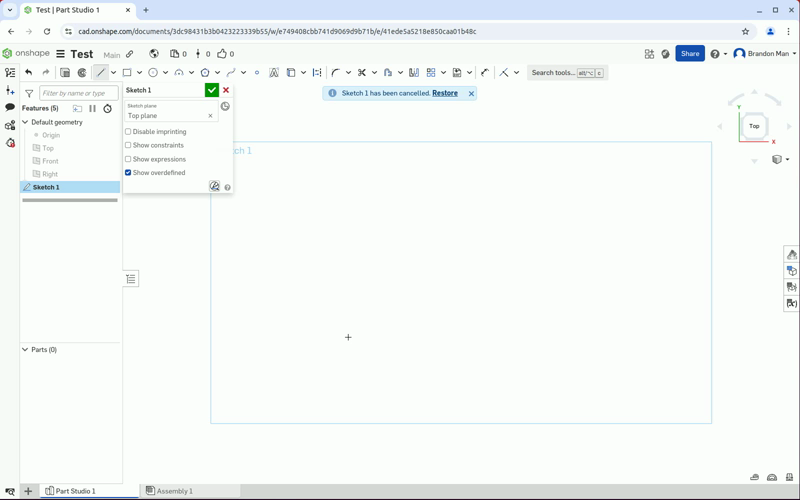
click(348, 336)
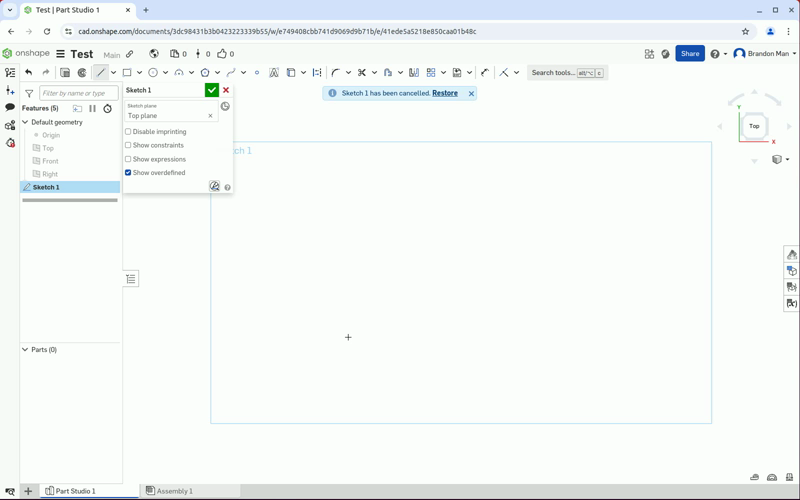
key_up(shift)
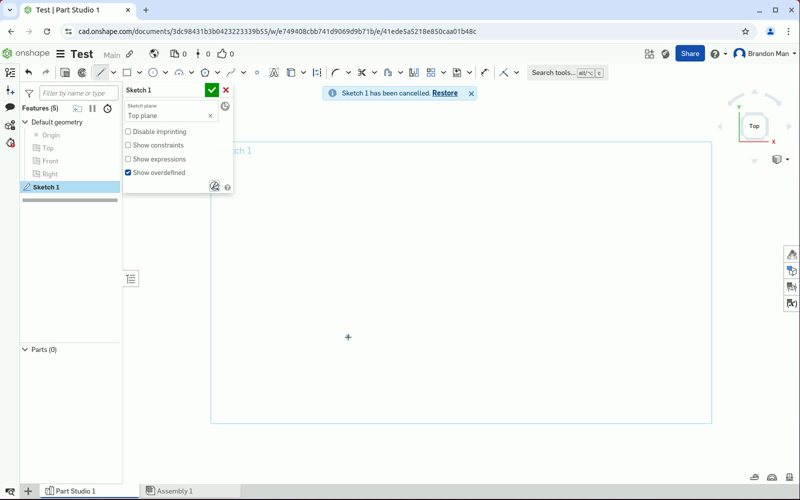
key_down(shift)
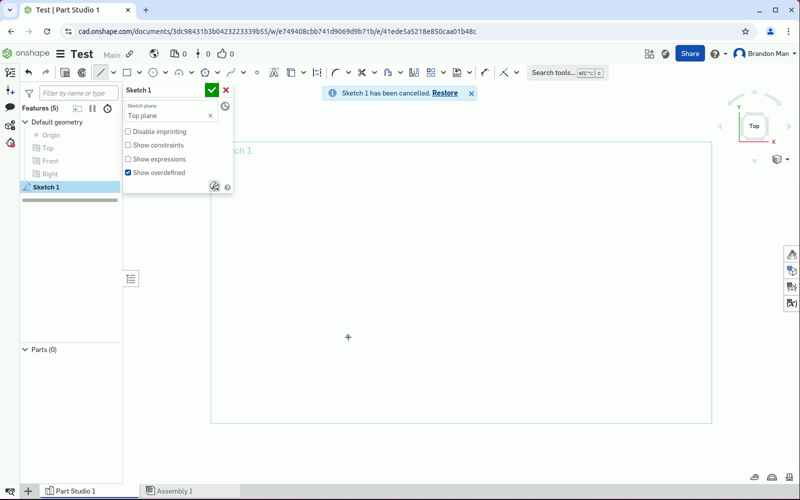
mouse_move(460, 336)
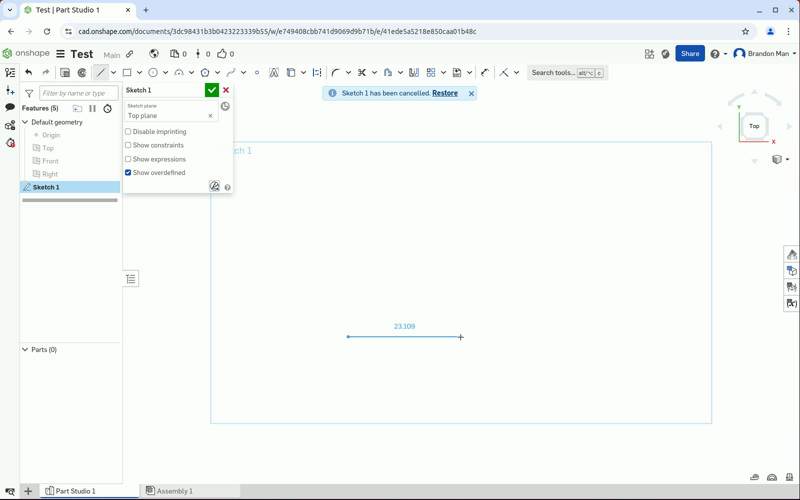
click(460, 336)
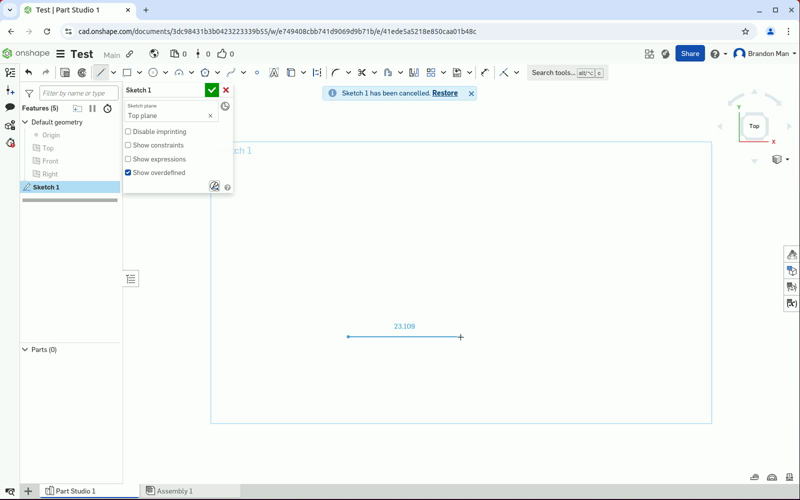
key_up(shift)
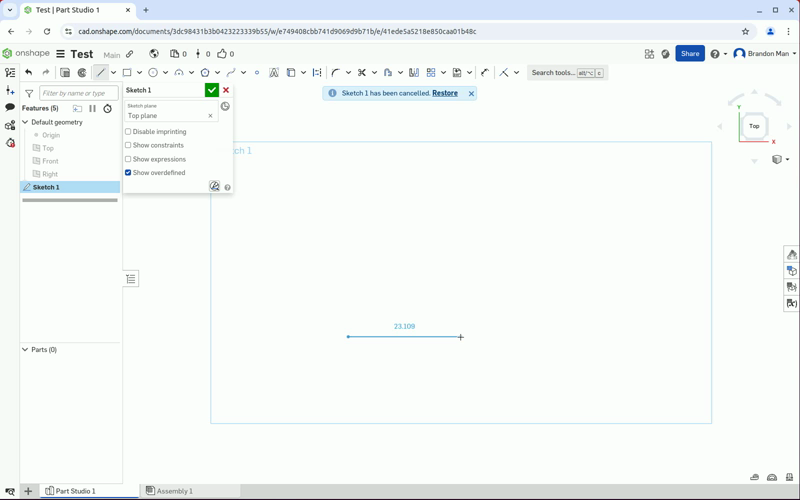
key_down(shift)
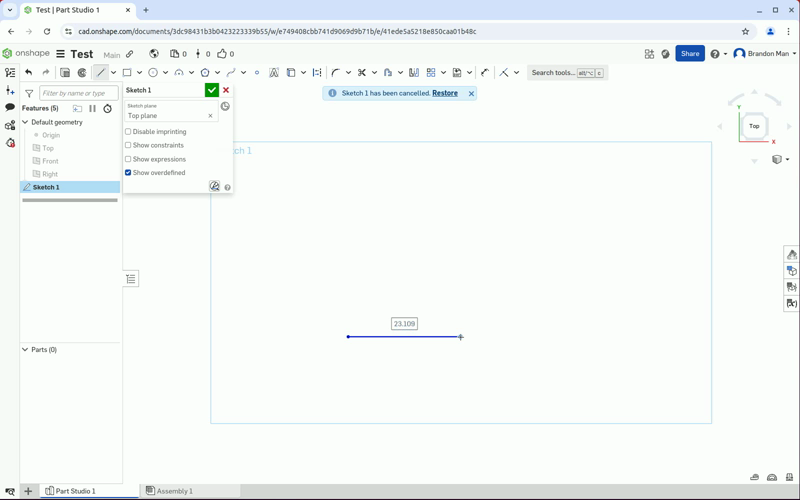
mouse_move(460, 224)
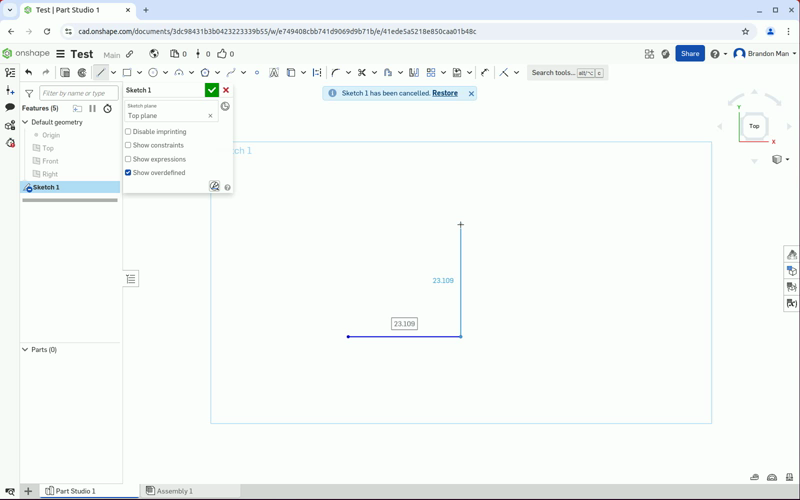
click(460, 224)
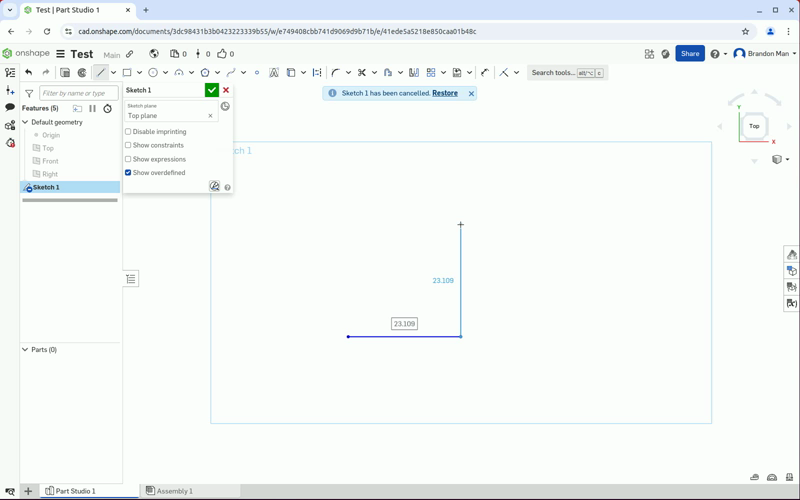
key_up(shift)
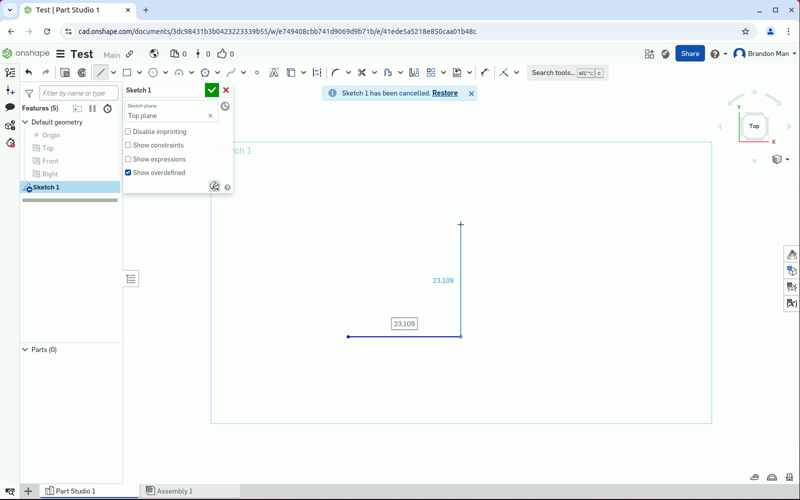
key_down(shift)
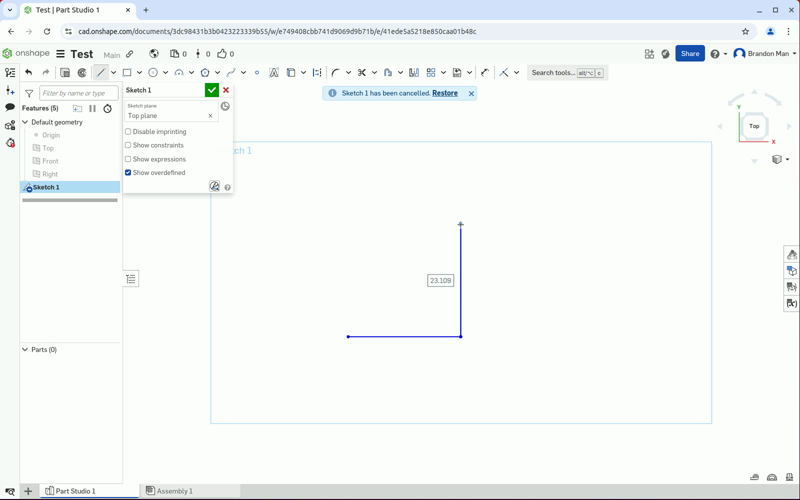
mouse_move(373, 224)
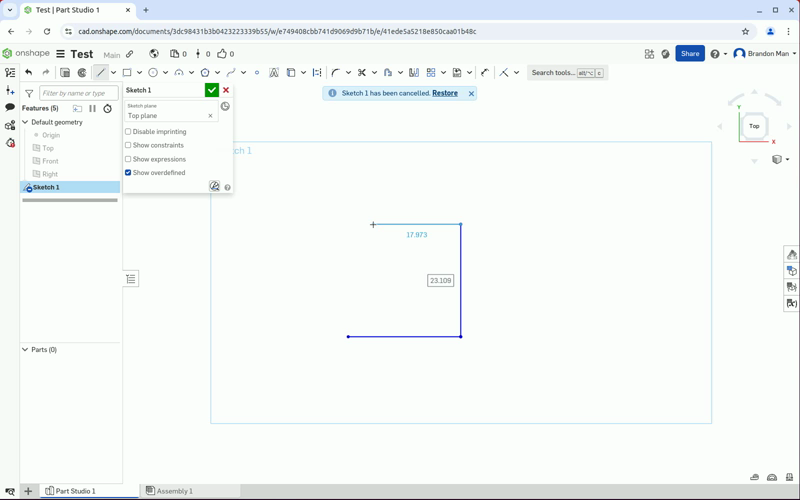
click(373, 224)
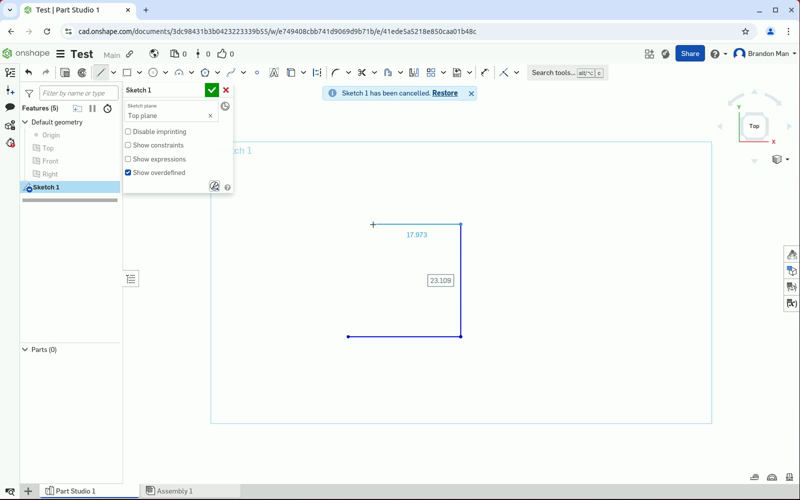
key_up(shift)
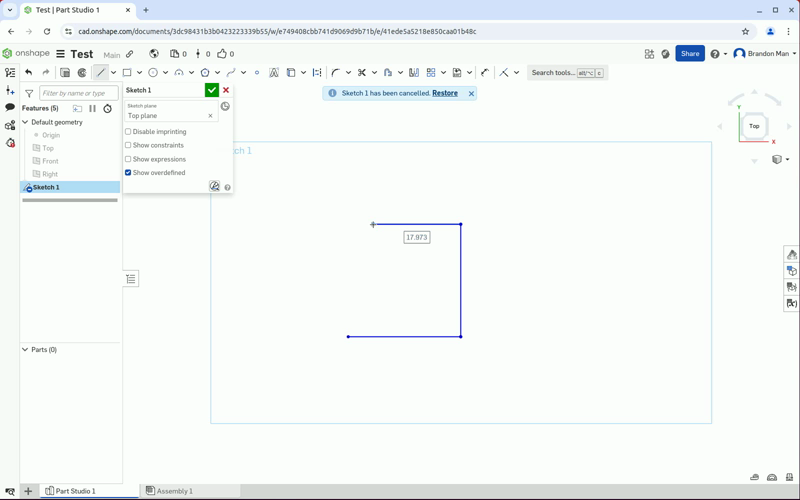
key(esc)
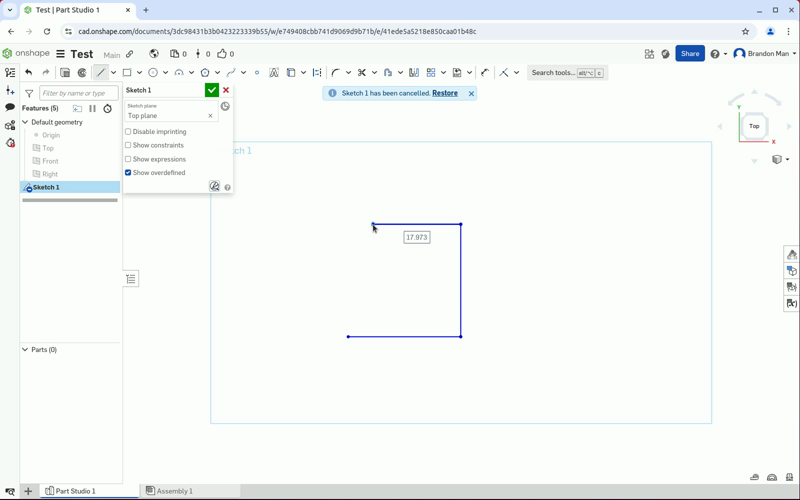
key(a)
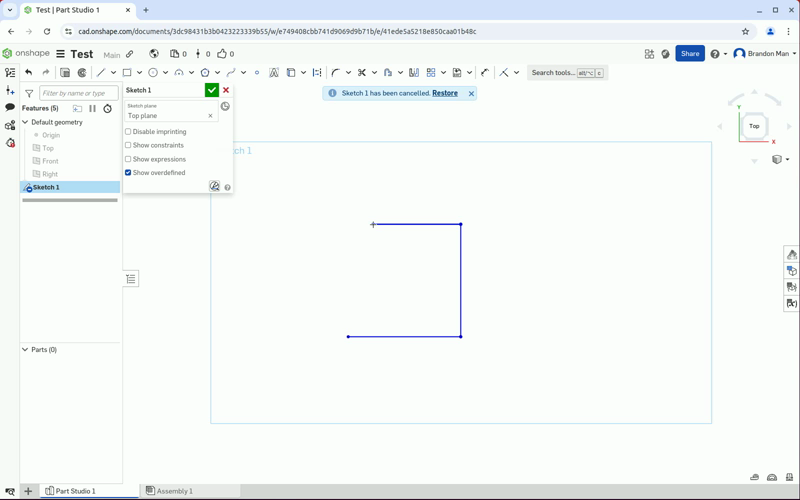
mouse_move(373, 224)
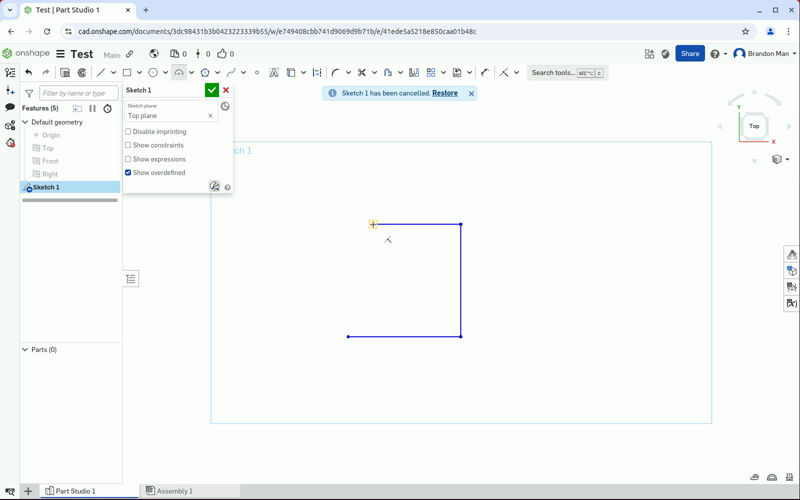
click(373, 224)
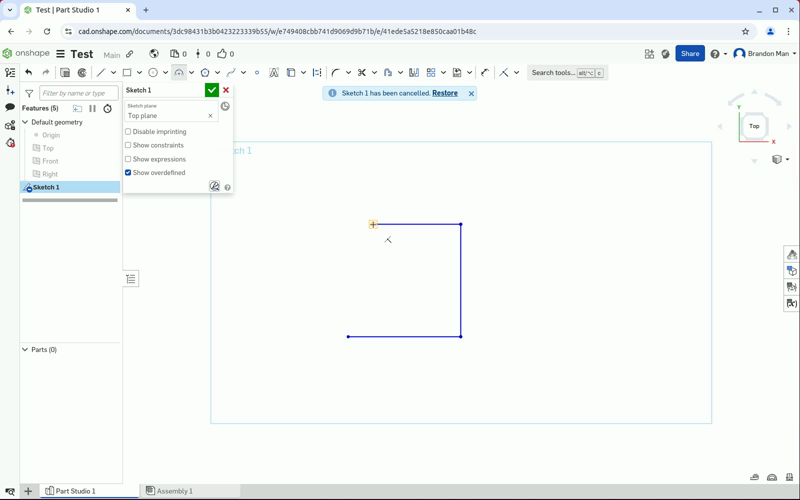
key_down(shift)
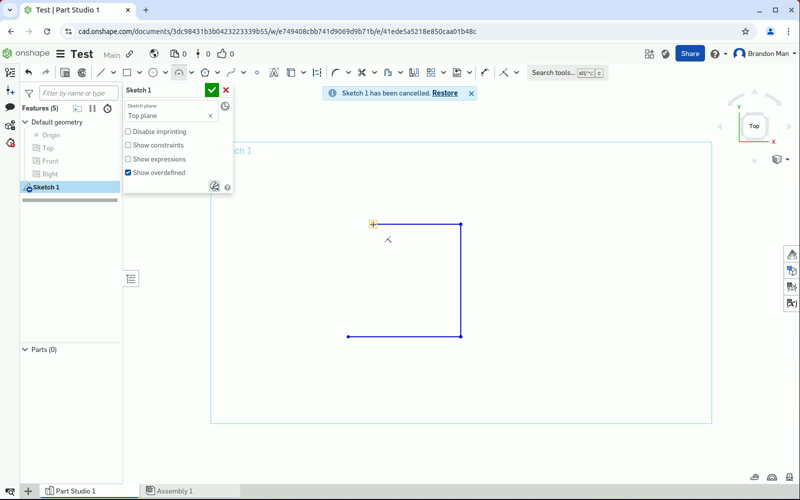
mouse_move(348, 245)
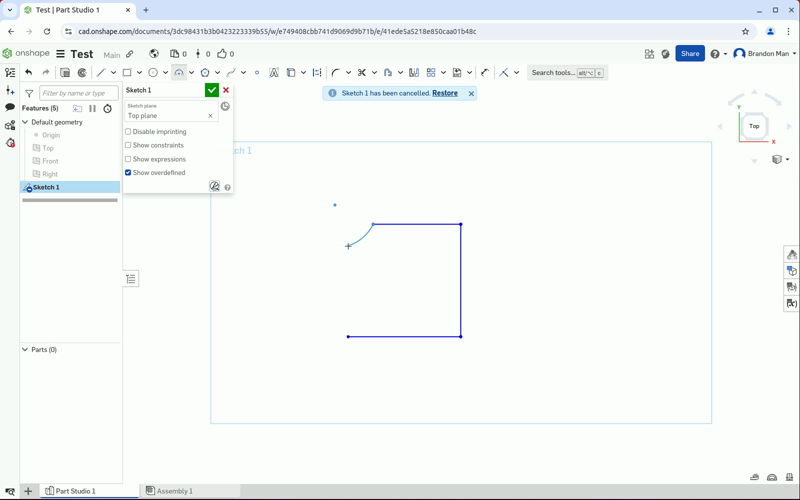
click(348, 245)
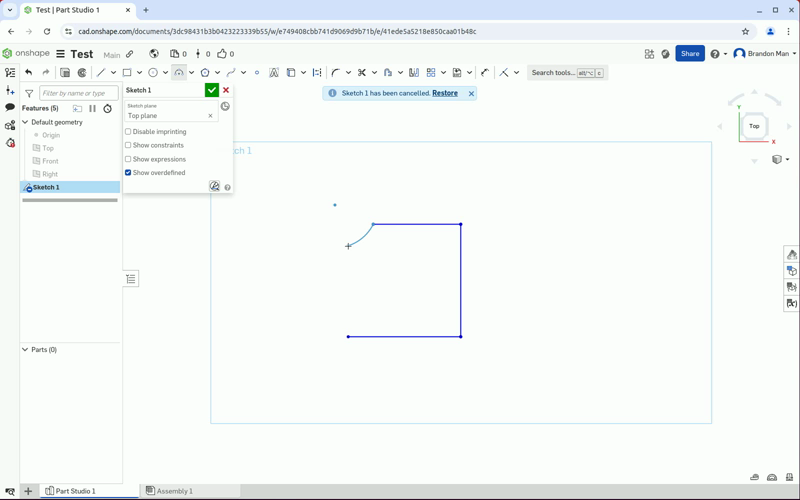
mouse_move(356, 230)
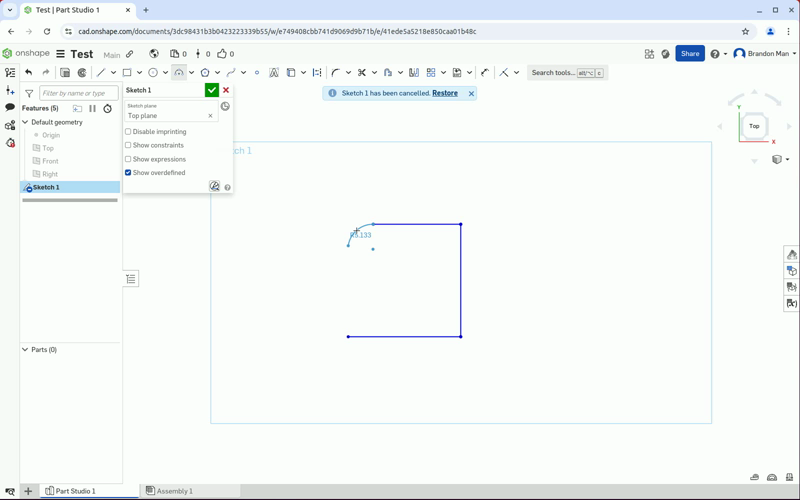
click(356, 230)
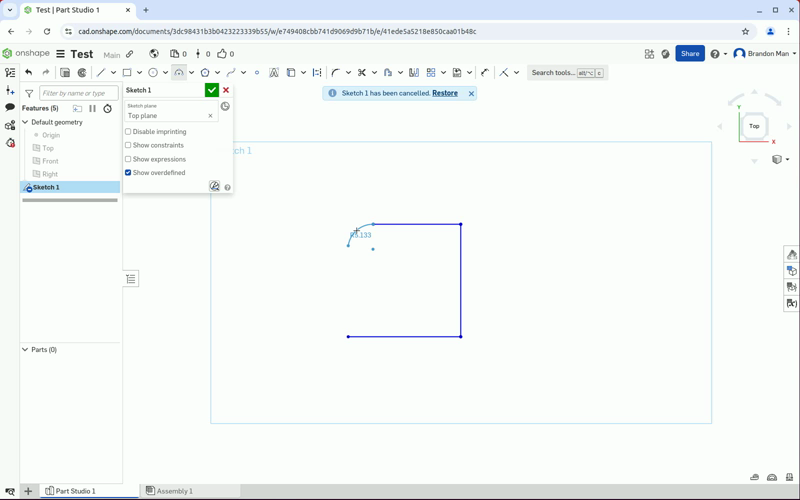
key_up(shift)
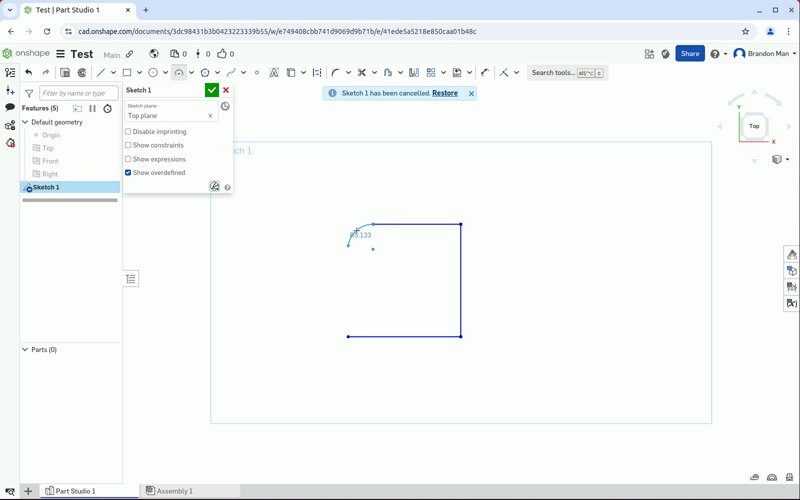
key(esc)
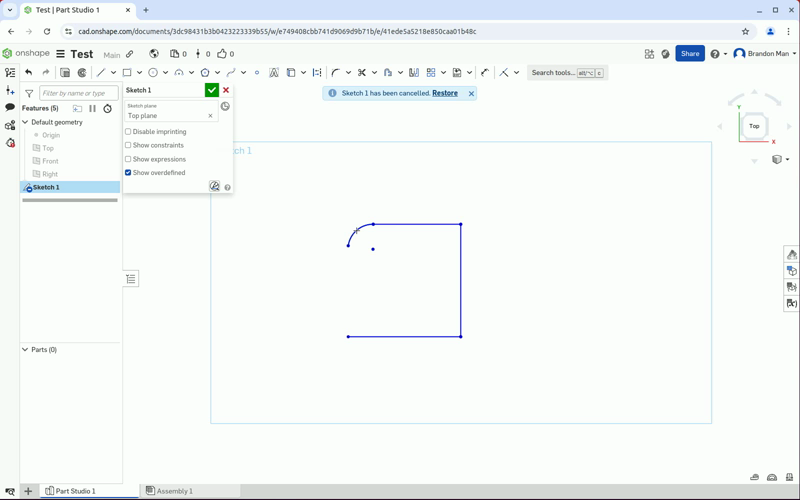
key(l)
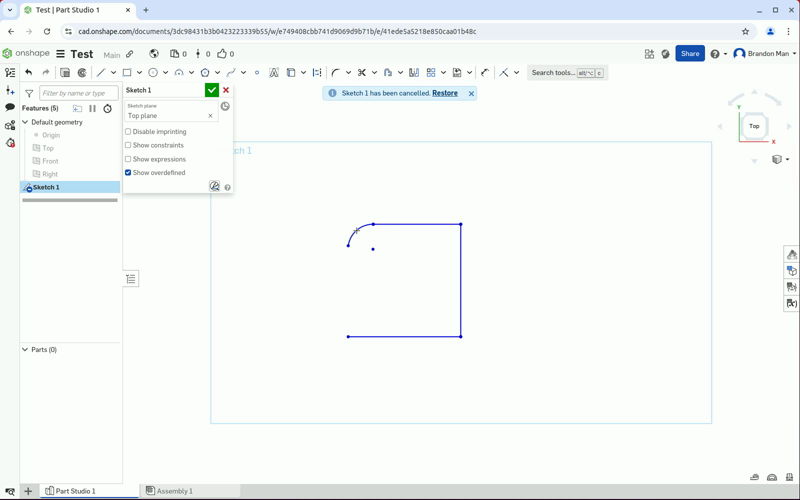
mouse_move(348, 245)
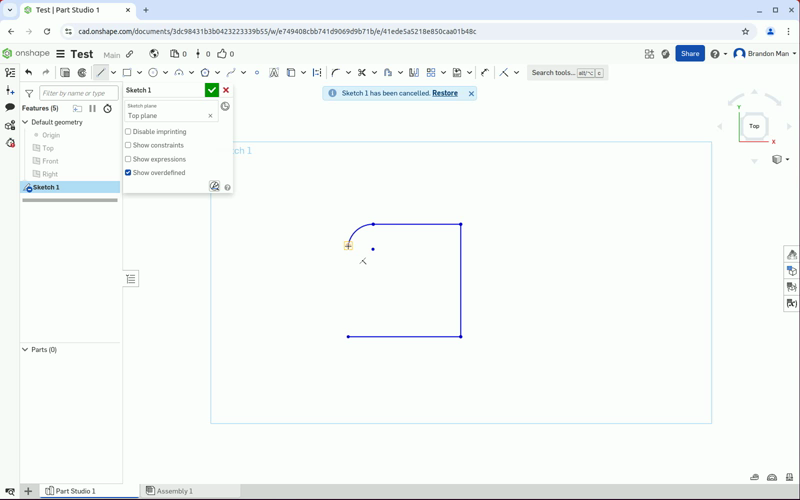
click(348, 245)
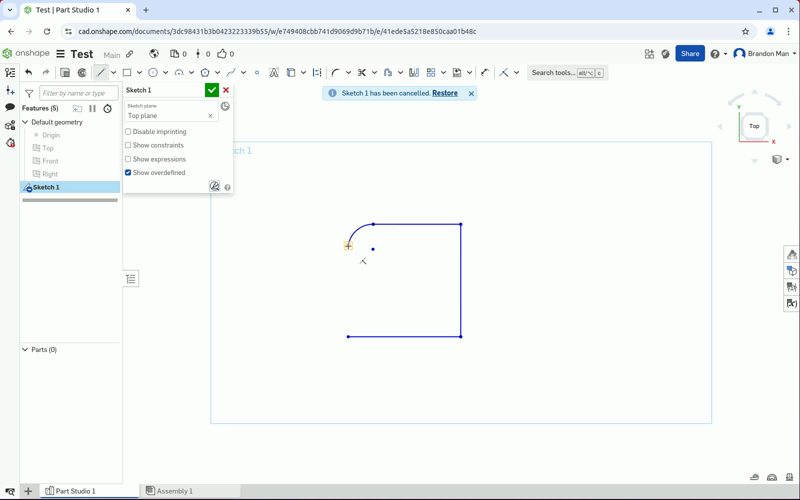
key_down(shift)
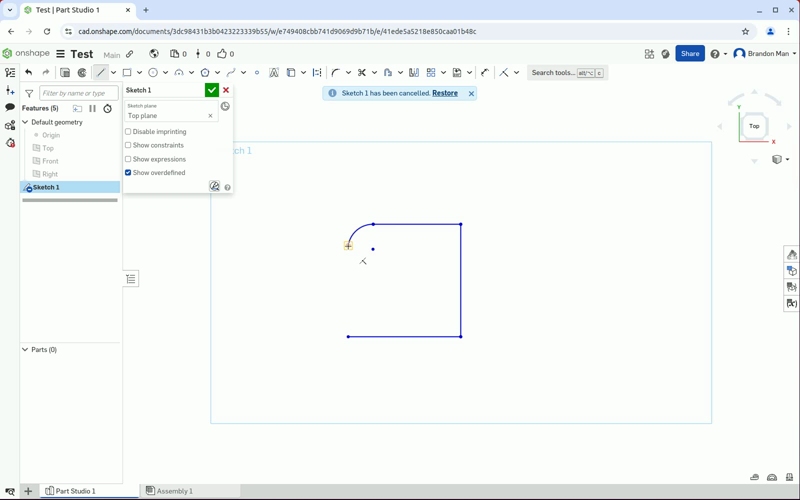
mouse_move(348, 336)
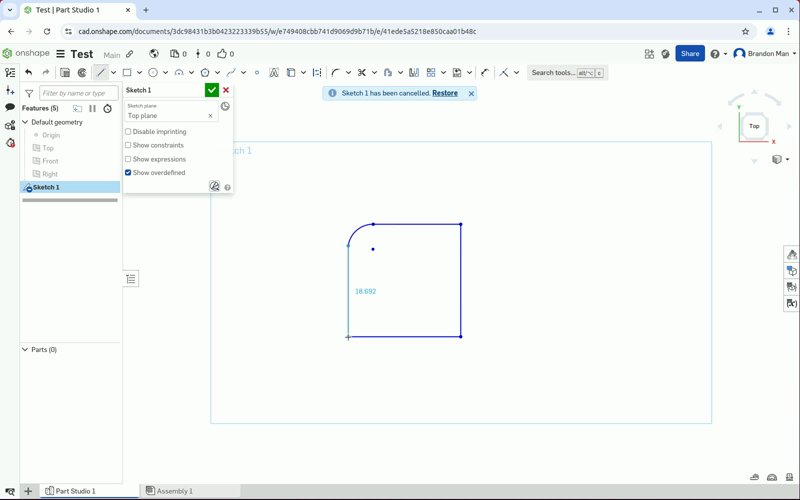
key_up(shift)
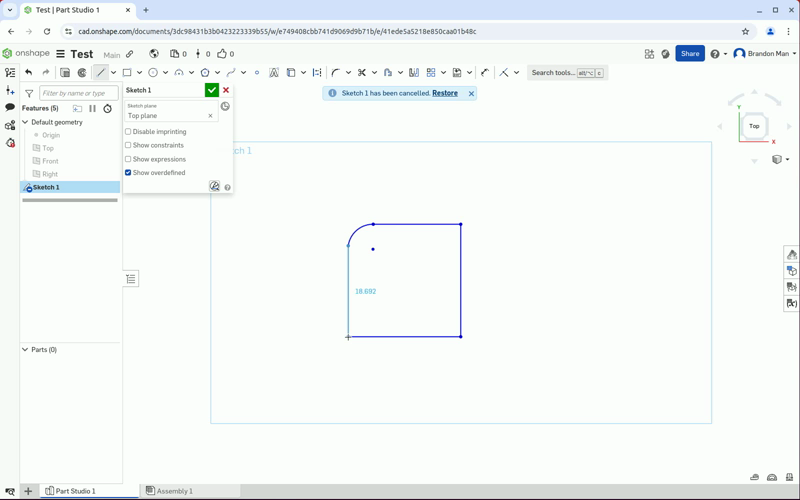
click(348, 336)
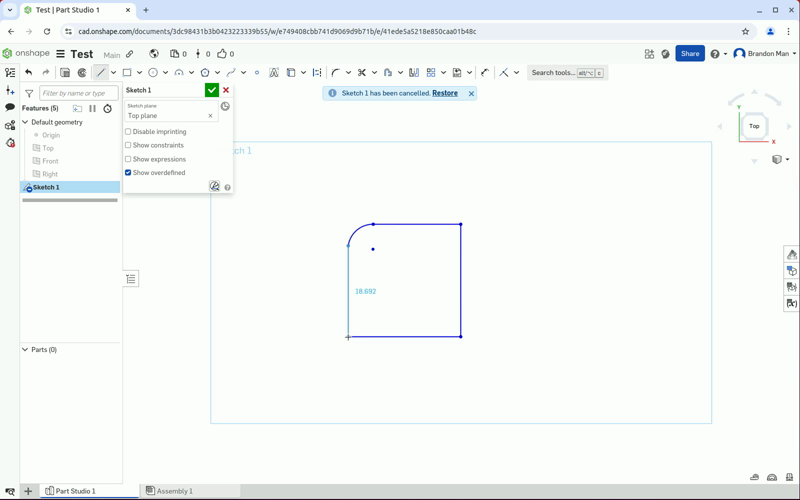
key(esc)
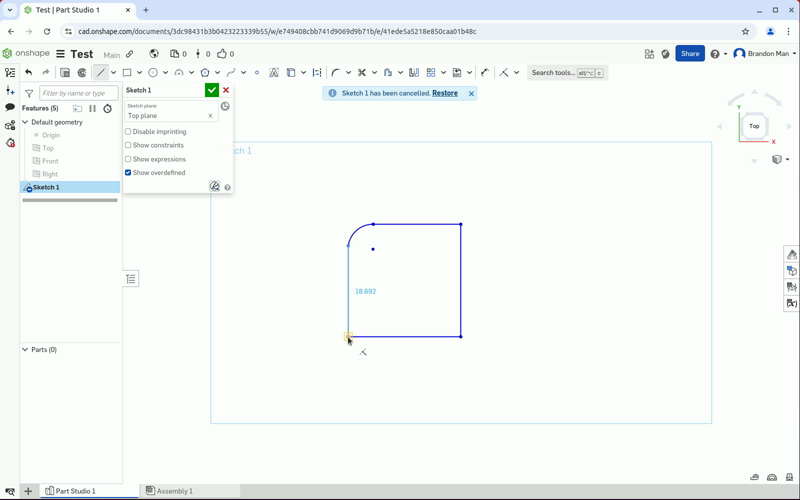
mouse_move(376, 252)
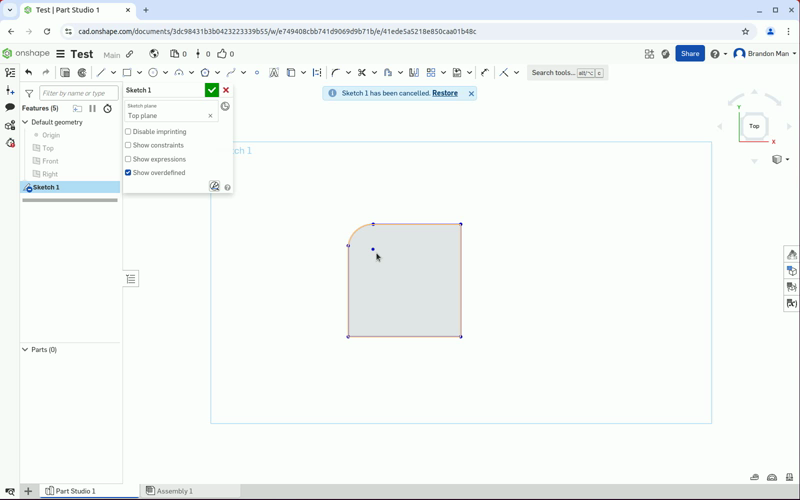
click(376, 252)
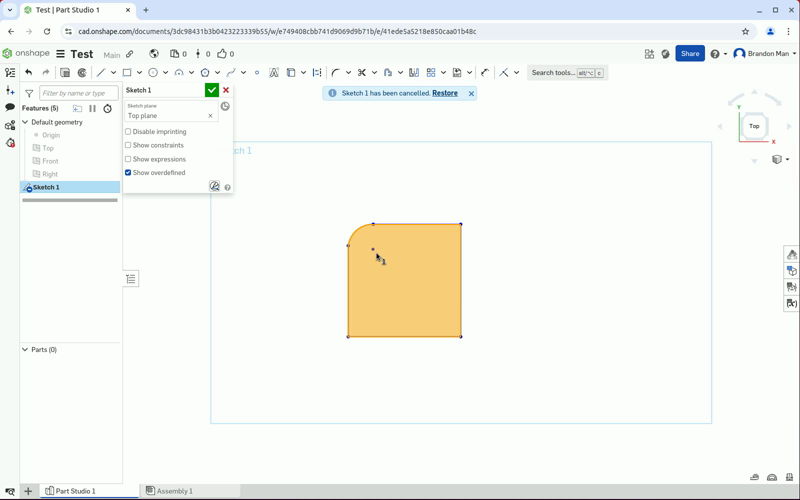
mouse_move(73, 352)
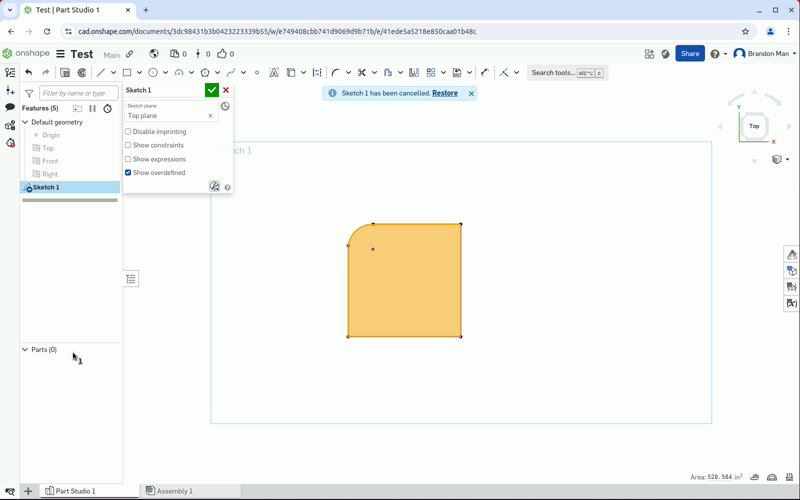
key(shift+y)
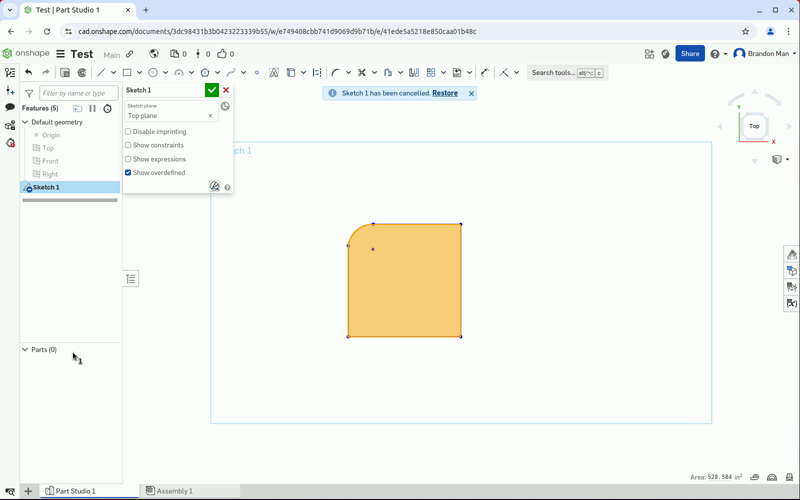
key(shift+e)
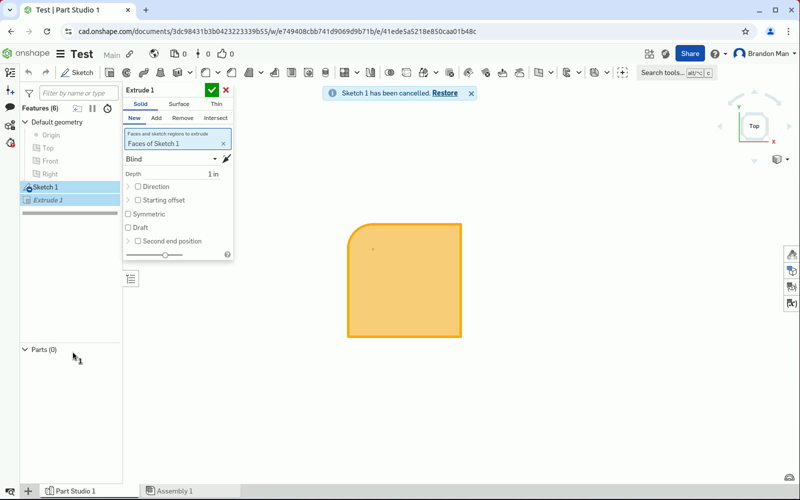
mouse_move(143, 106)
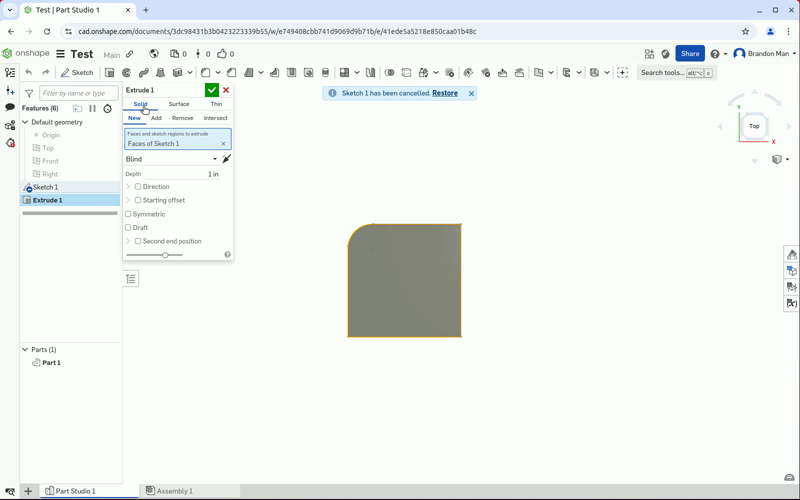
click(143, 106)
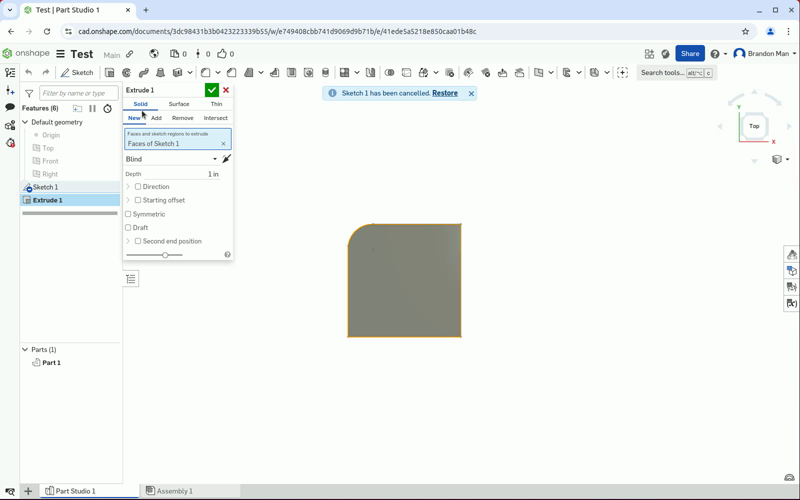
mouse_move(137, 120)
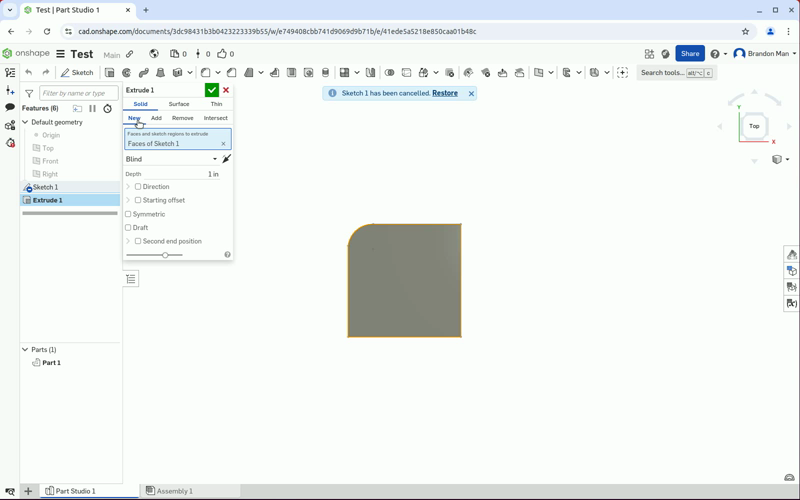
click(137, 120)
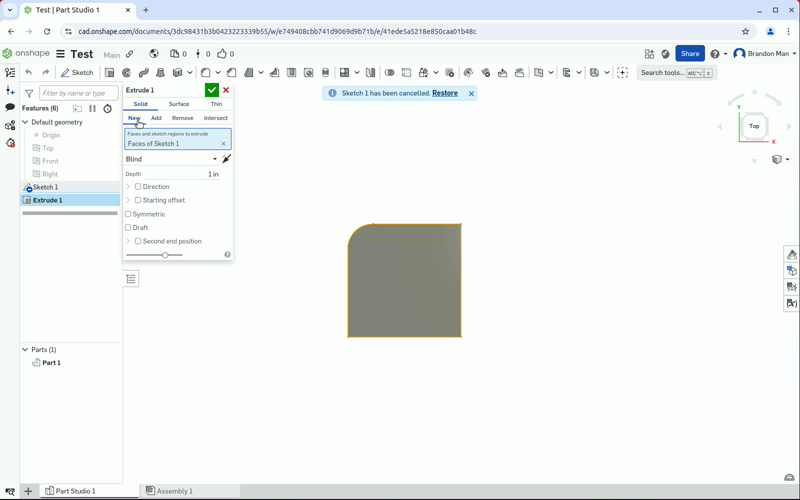
key(tab, 4)
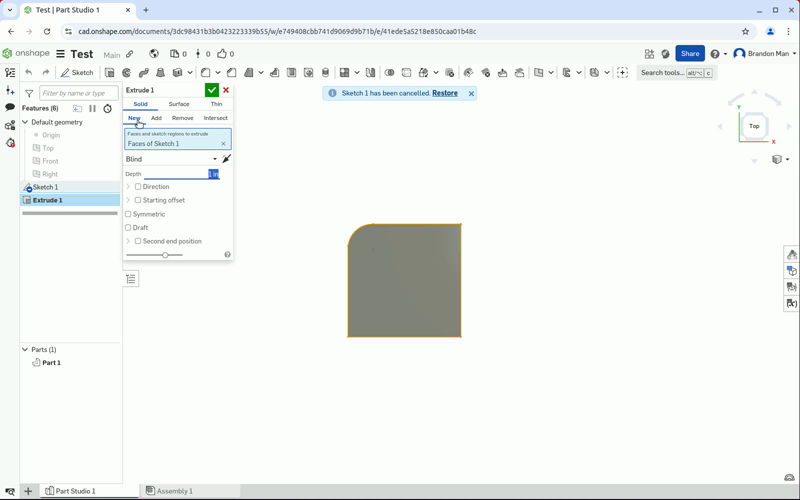
text(1.926)
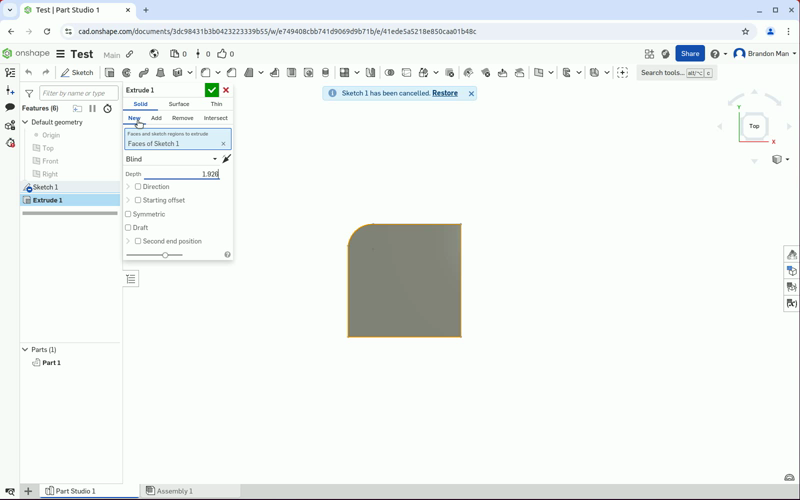
key(enter)
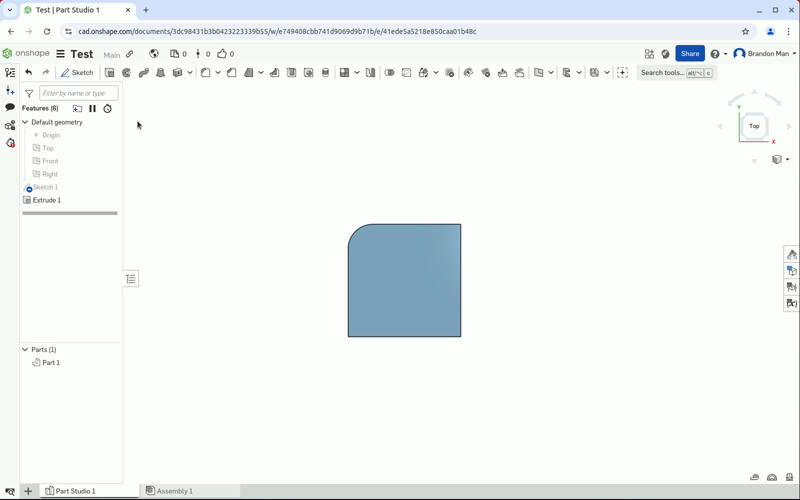
key(shift+h)
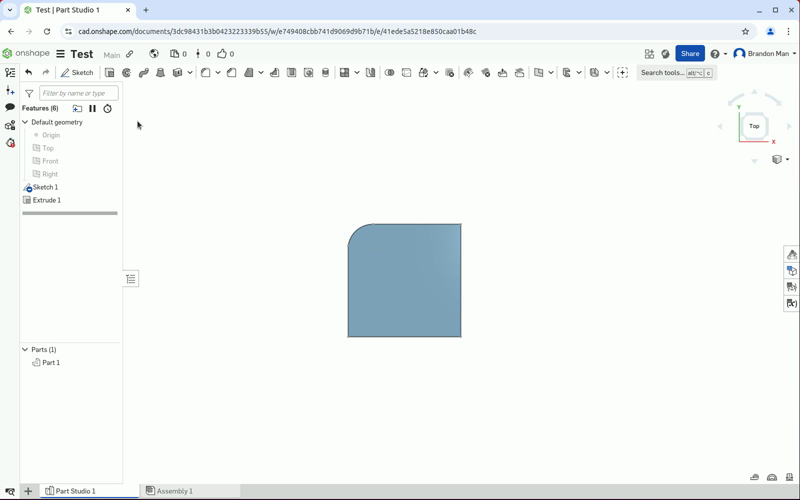
key(shift+h)
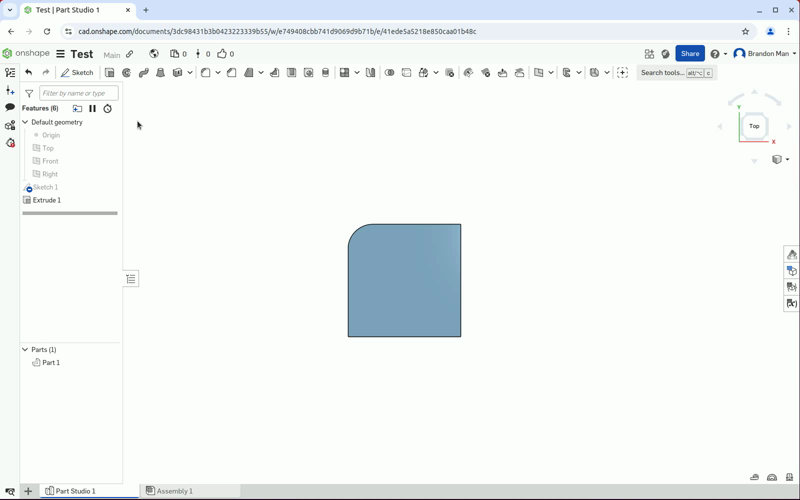
mouse_move(73, 189)
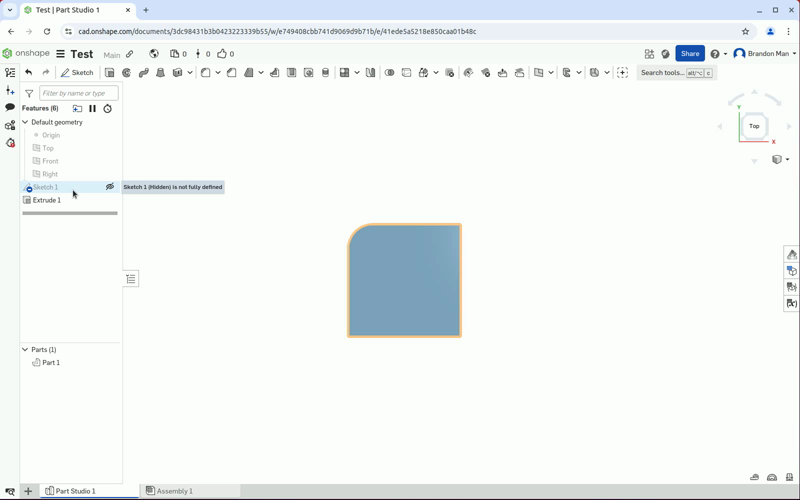
click(73, 189)
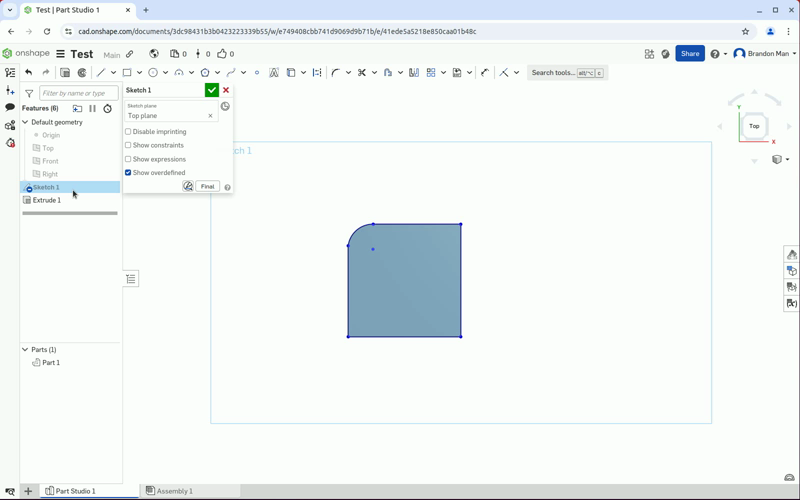
mouse_move(229, 92)
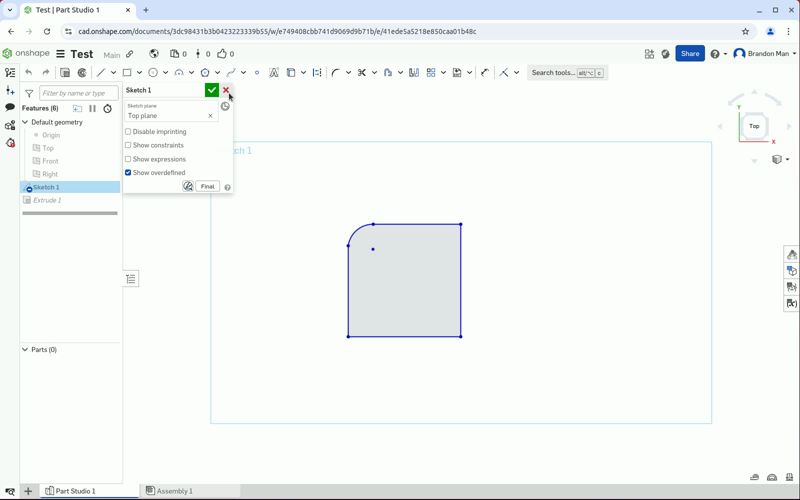
click(229, 92)
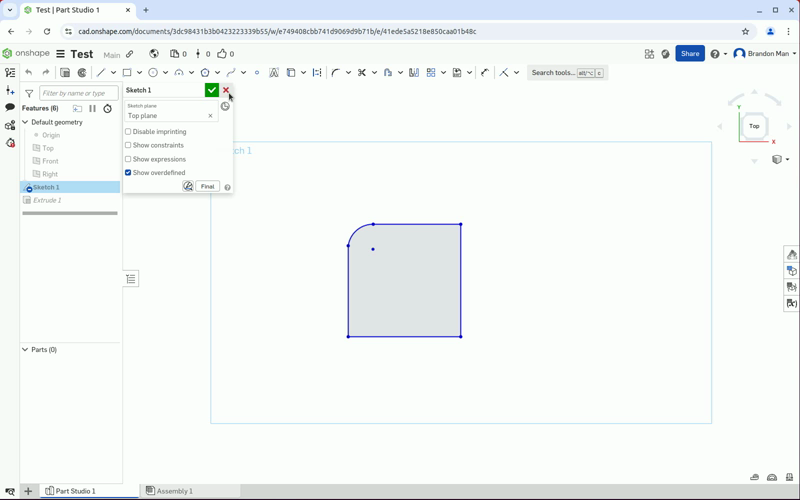
key(shift+s)
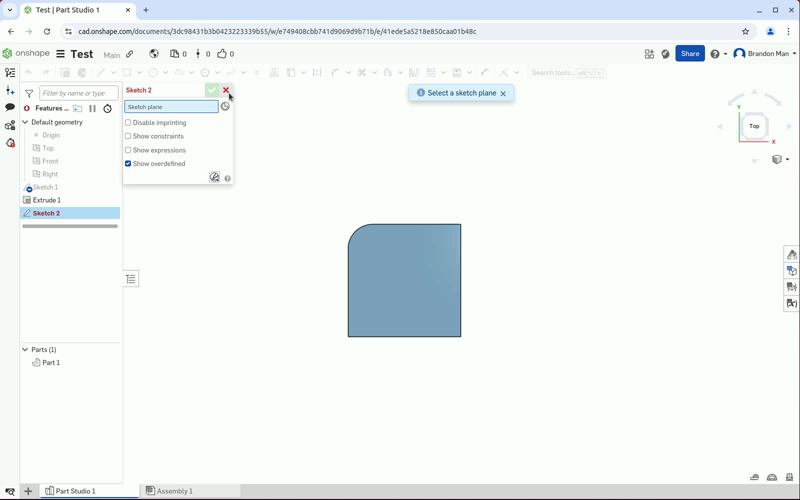
mouse_move(73, 150)
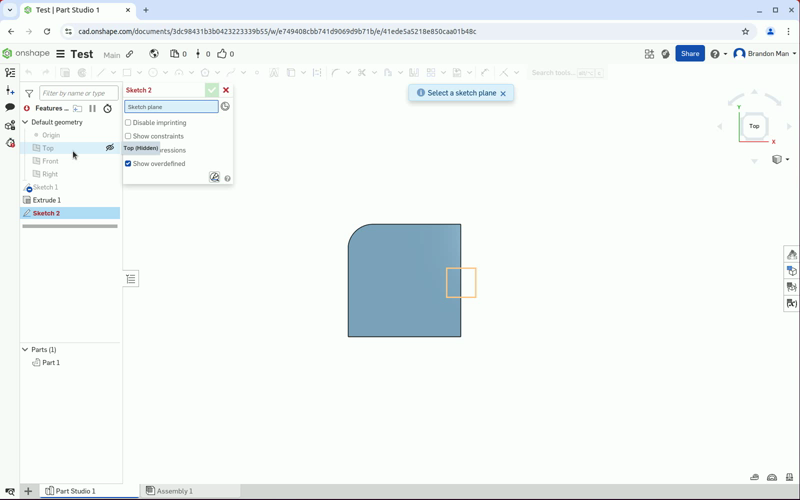
click(73, 150)
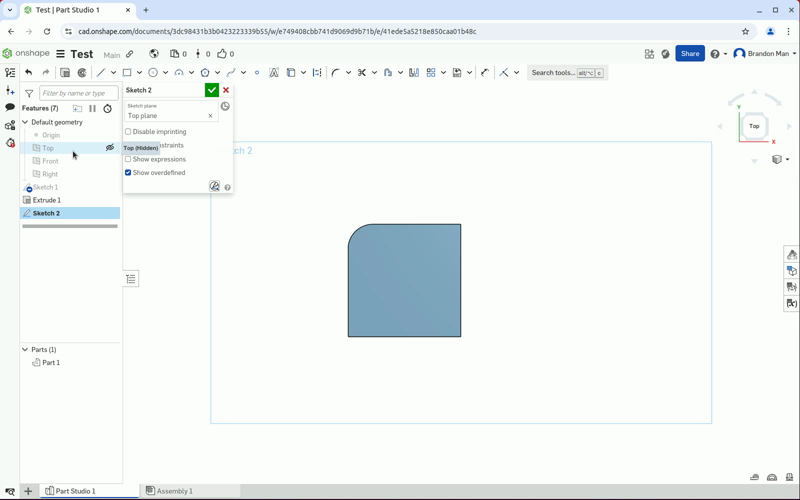
mouse_move(73, 352)
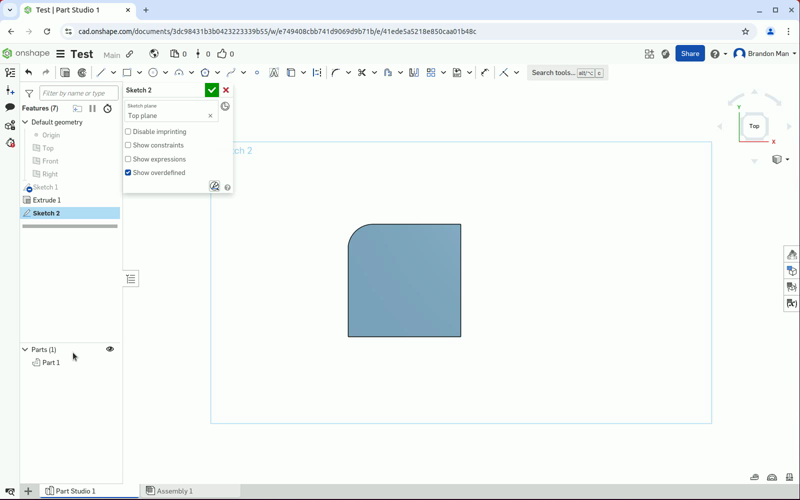
key(y)
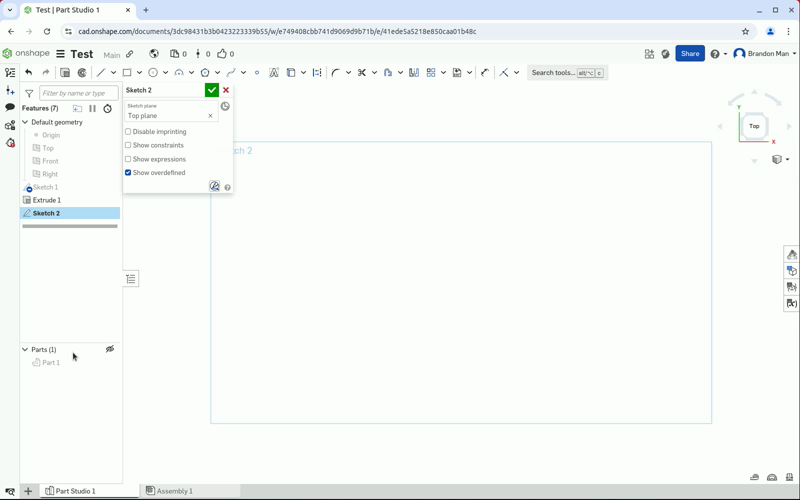
key(l)
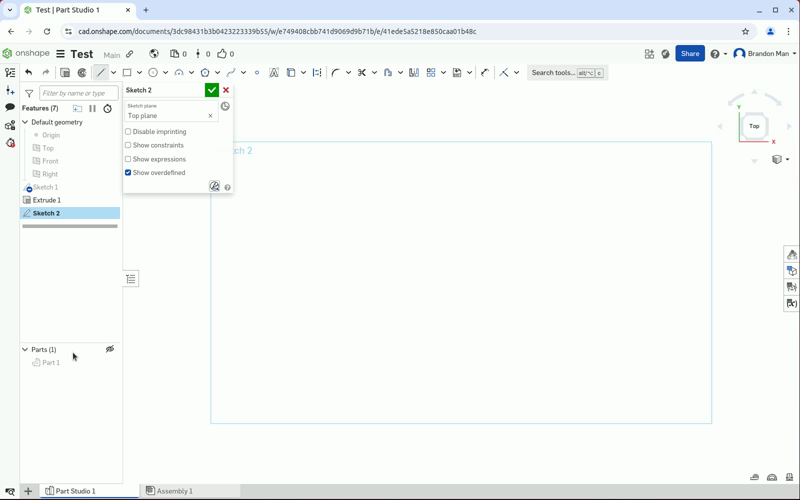
key_down(shift)
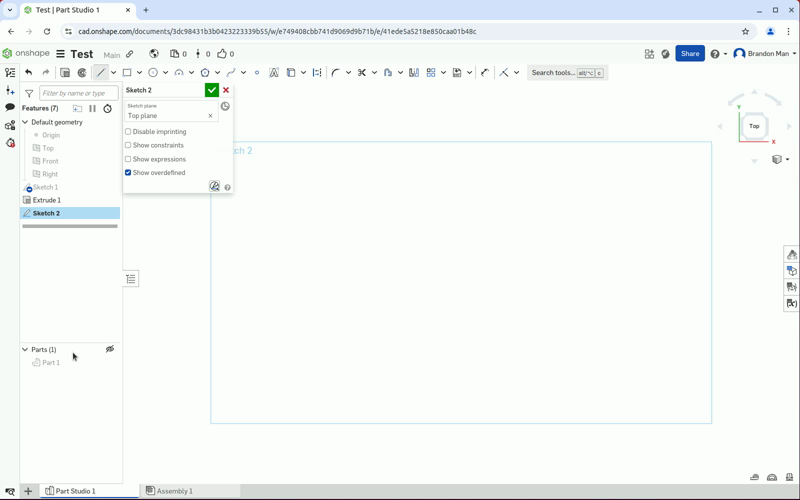
mouse_move(460, 336)
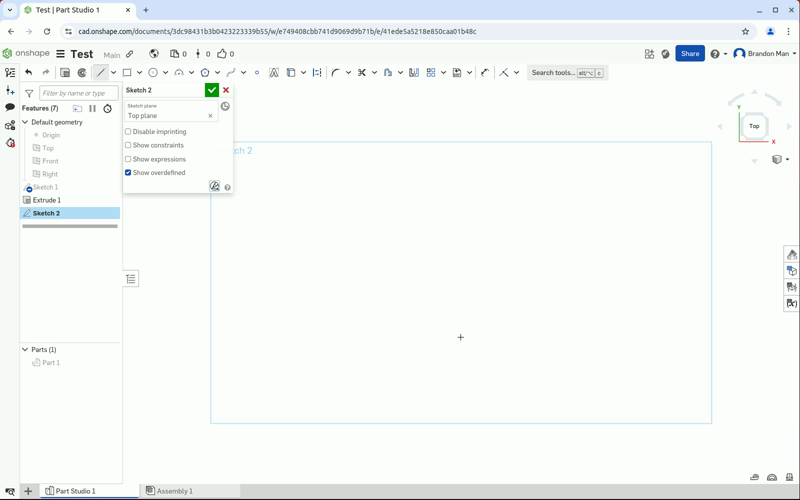
click(460, 336)
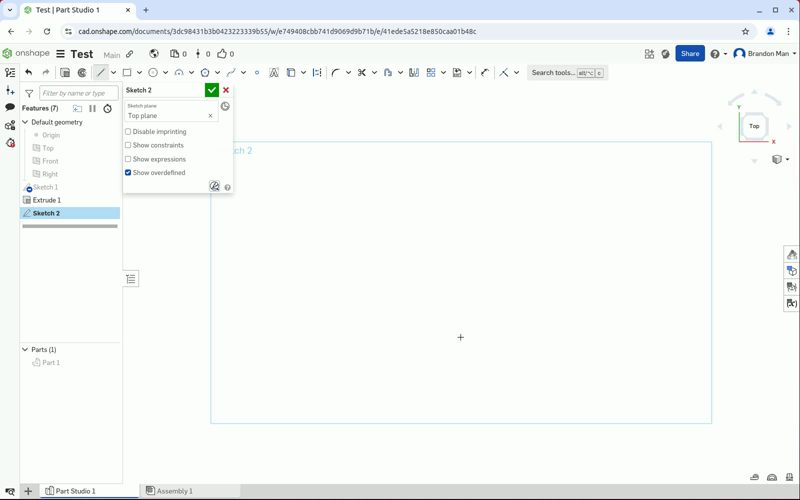
key_up(shift)
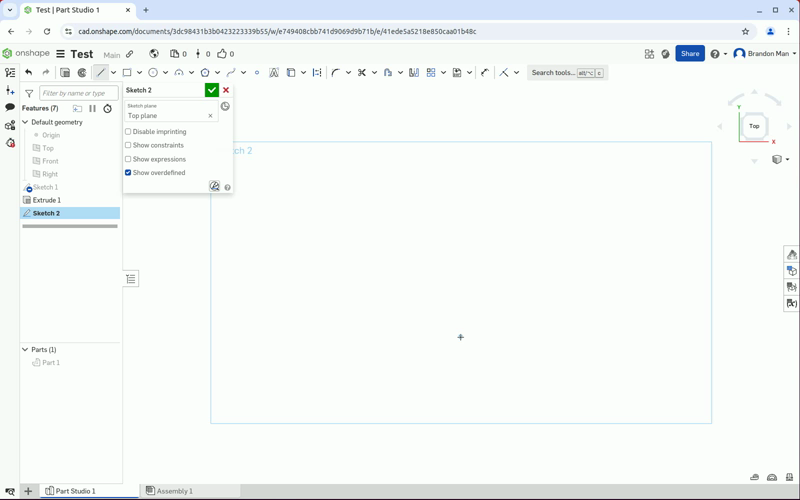
key_down(shift)
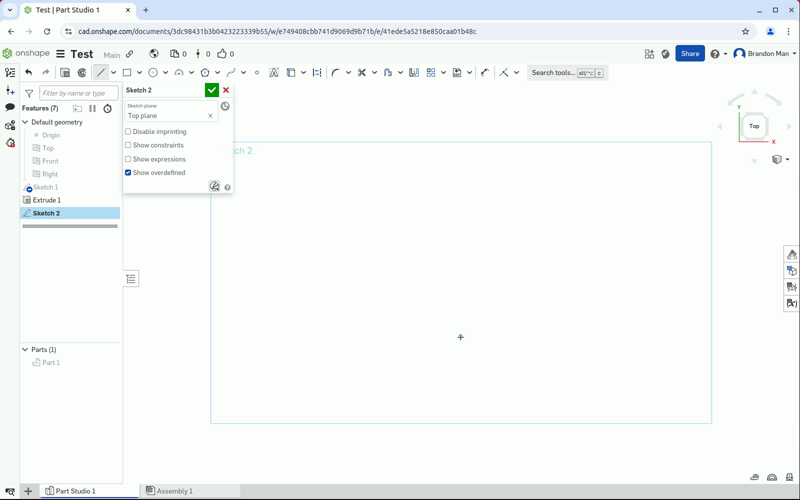
mouse_move(573, 336)
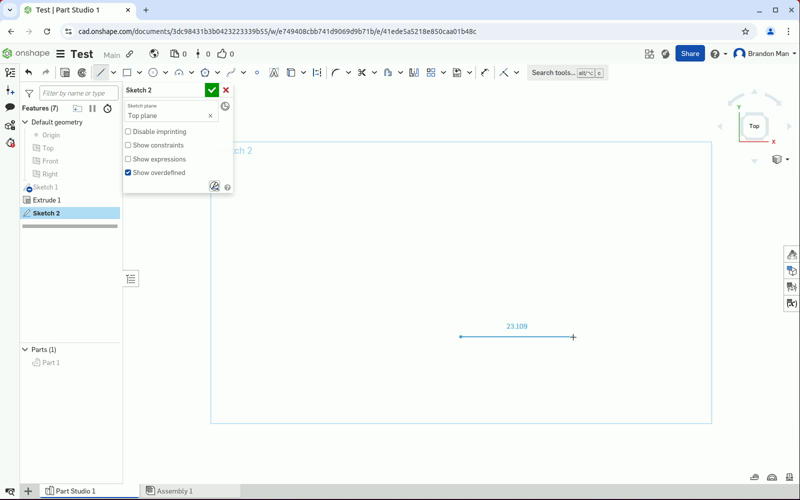
click(573, 336)
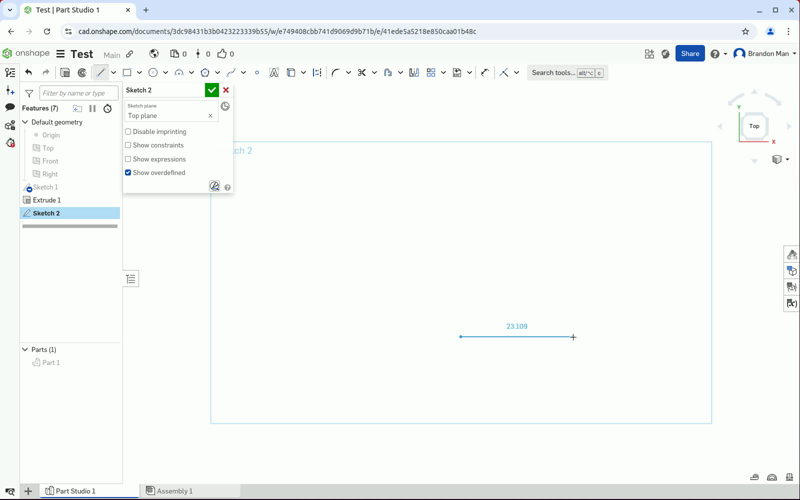
key_up(shift)
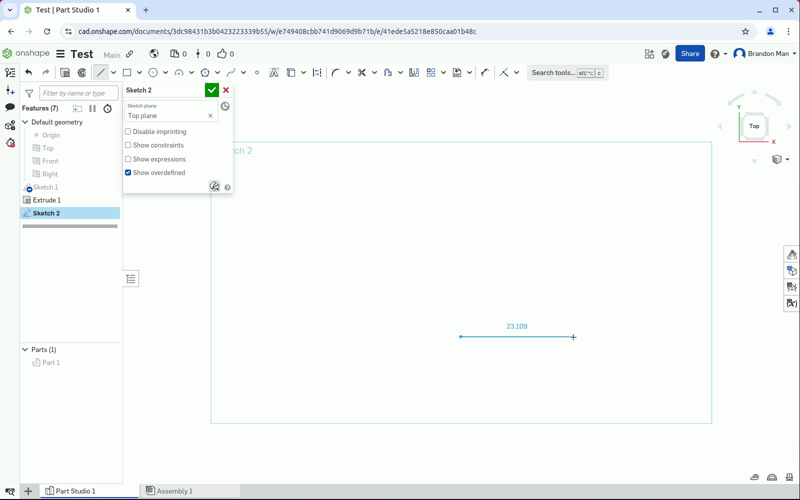
key_down(shift)
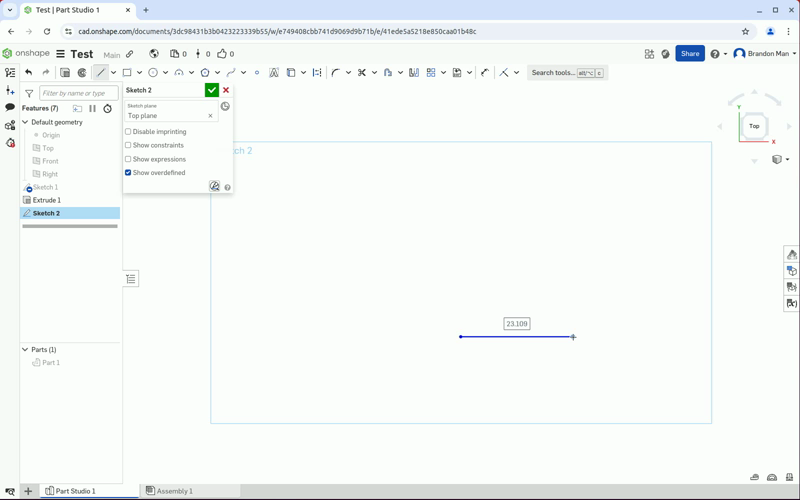
mouse_move(573, 249)
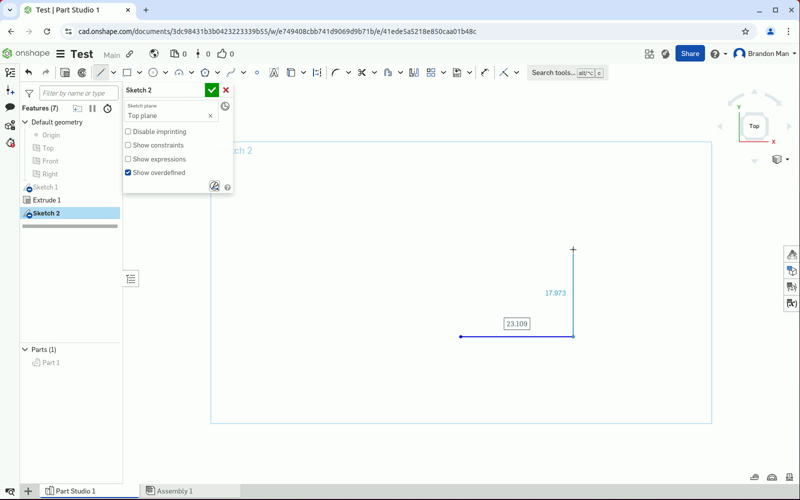
click(573, 249)
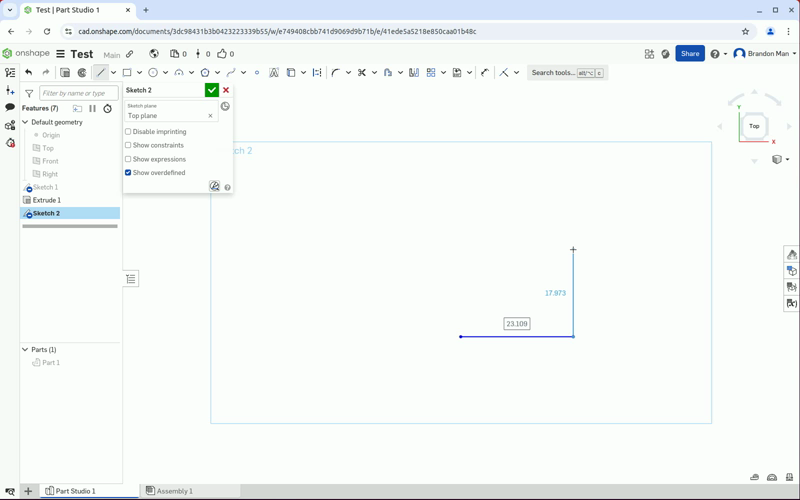
key_up(shift)
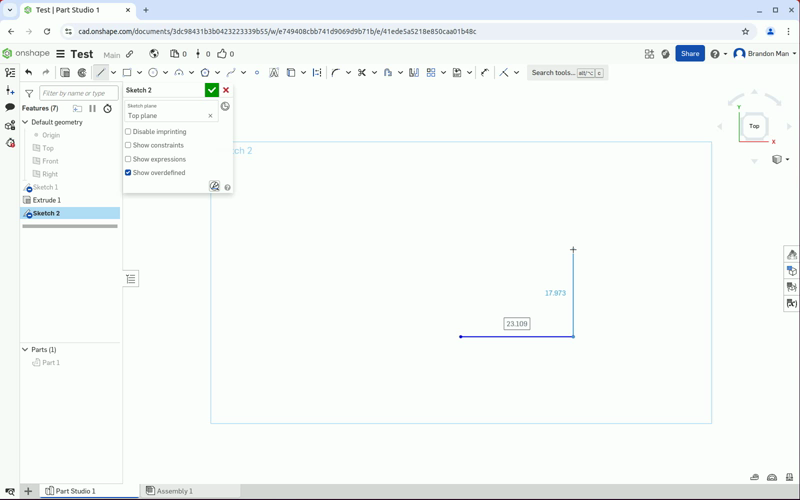
key(esc)
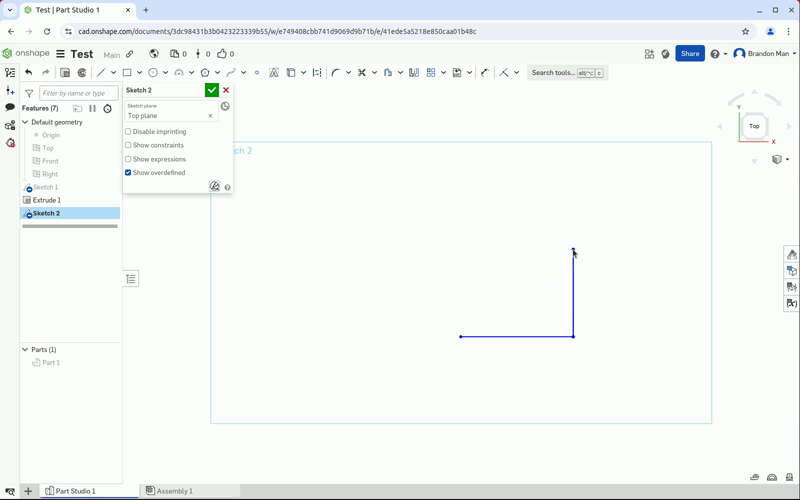
key(a)
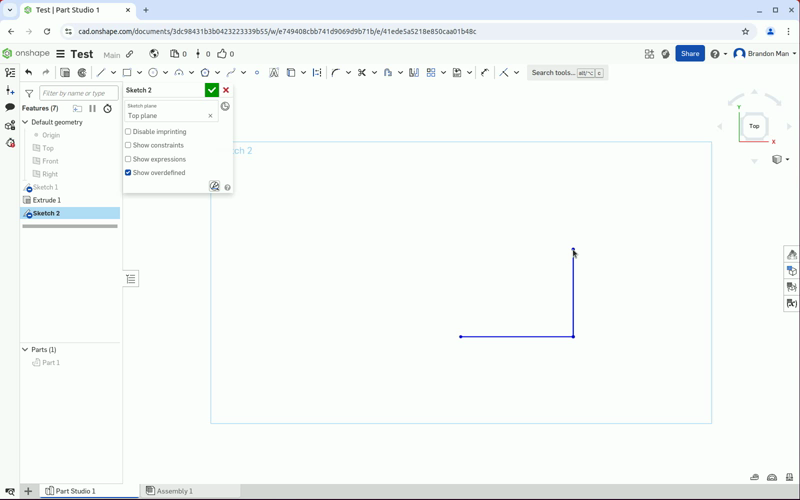
mouse_move(573, 249)
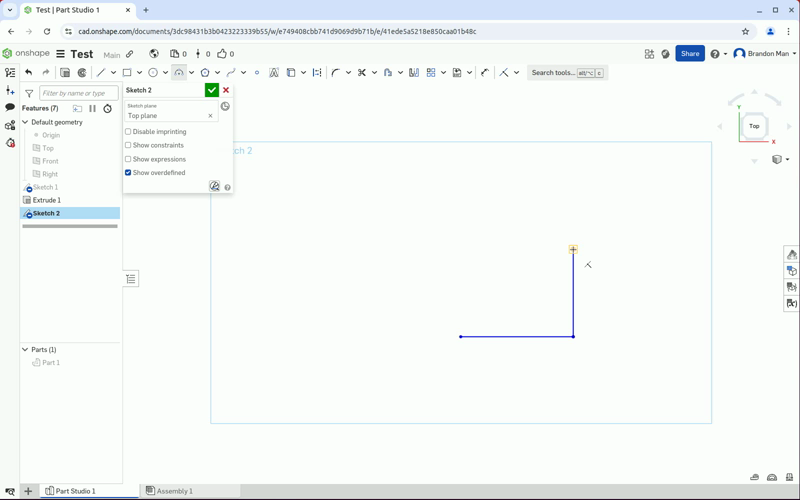
click(573, 249)
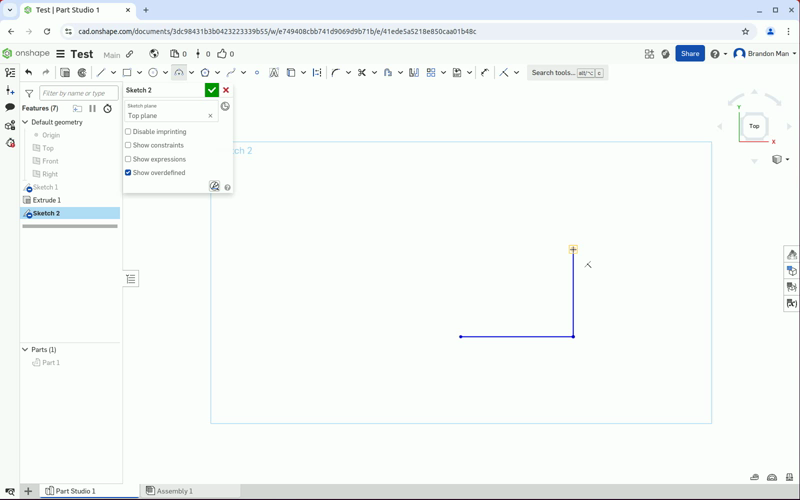
key_down(shift)
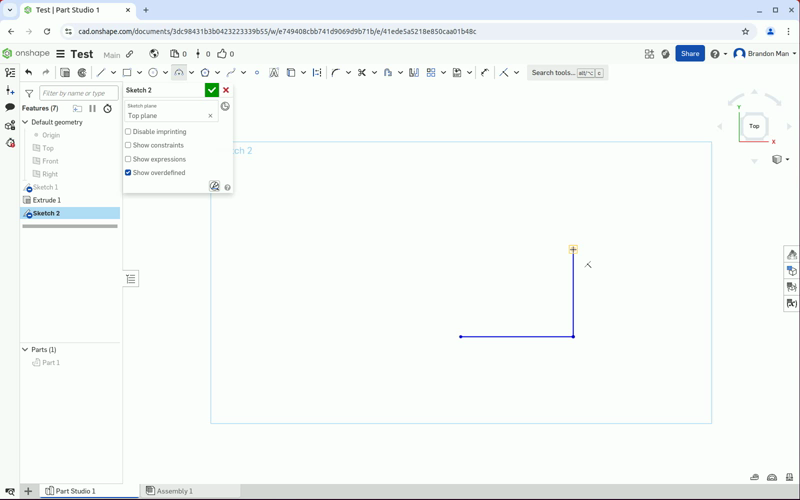
mouse_move(548, 224)
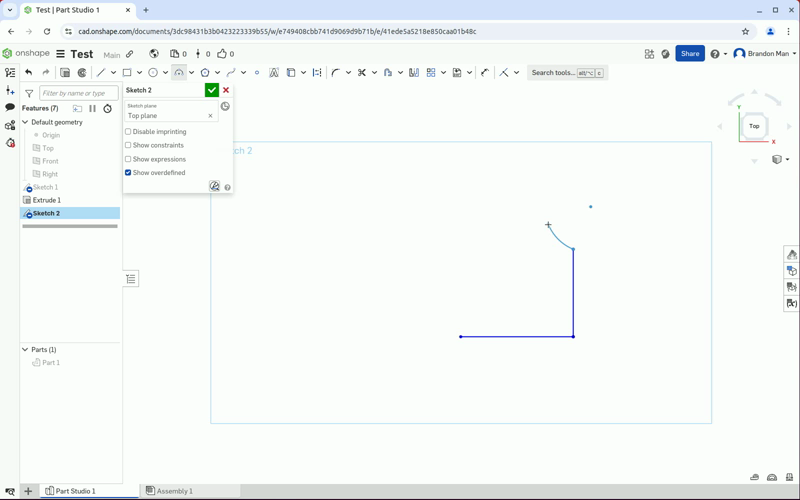
click(548, 224)
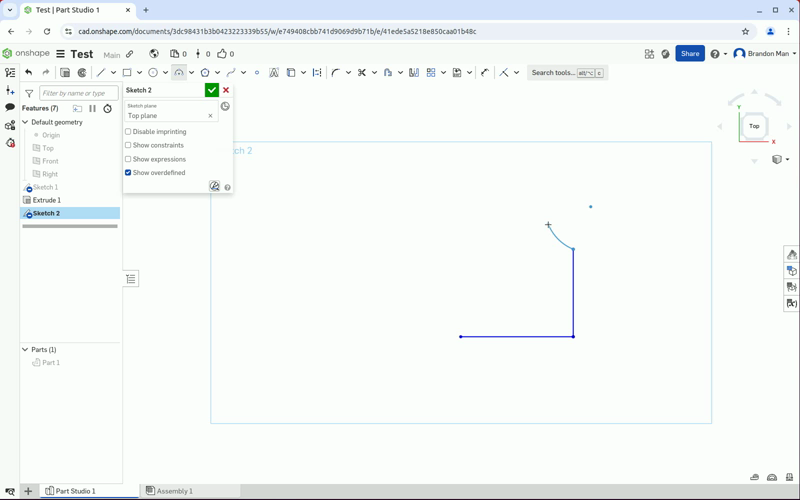
mouse_move(566, 231)
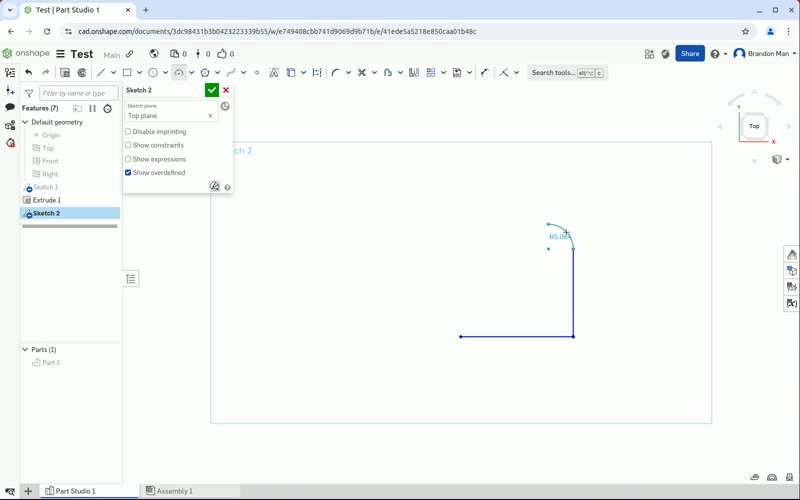
click(566, 231)
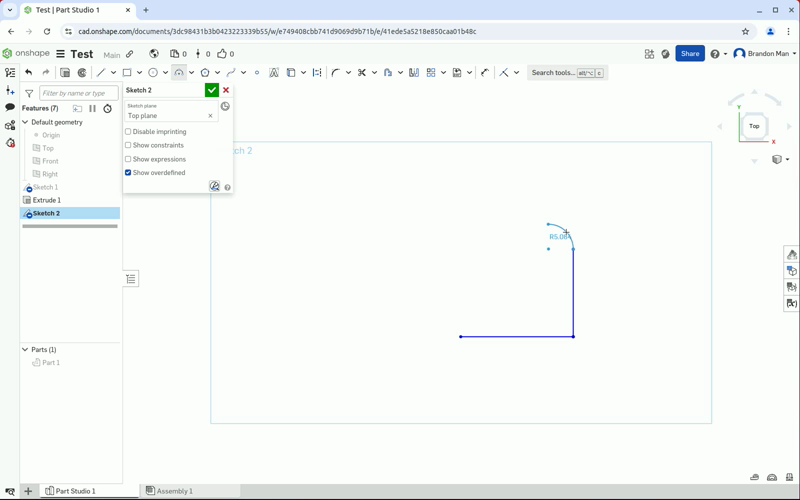
key_up(shift)
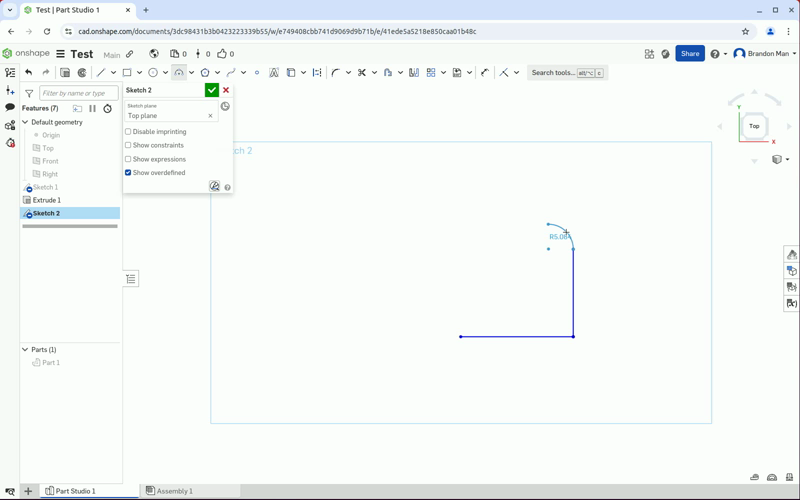
key(esc)
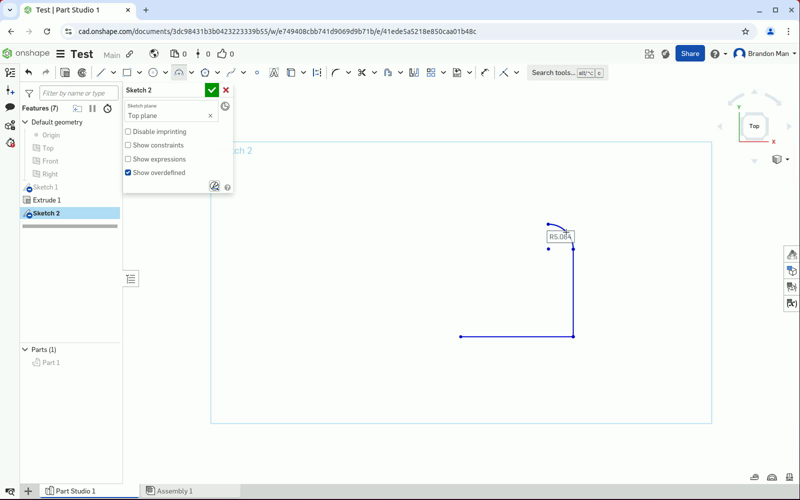
key(l)
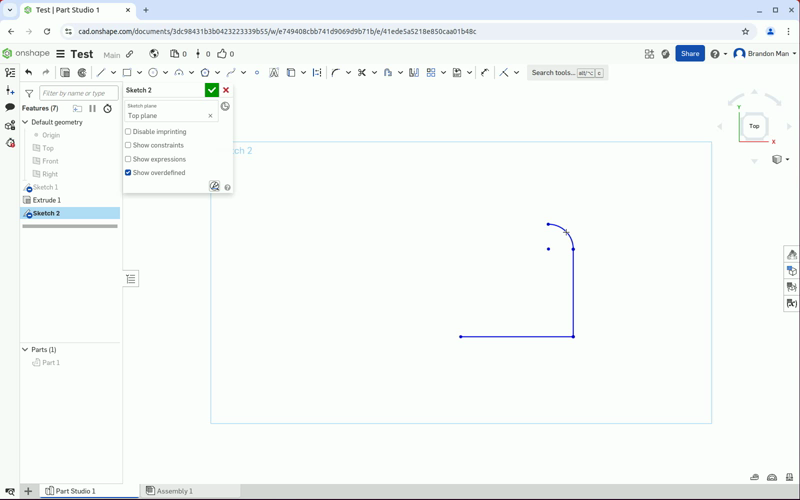
mouse_move(548, 224)
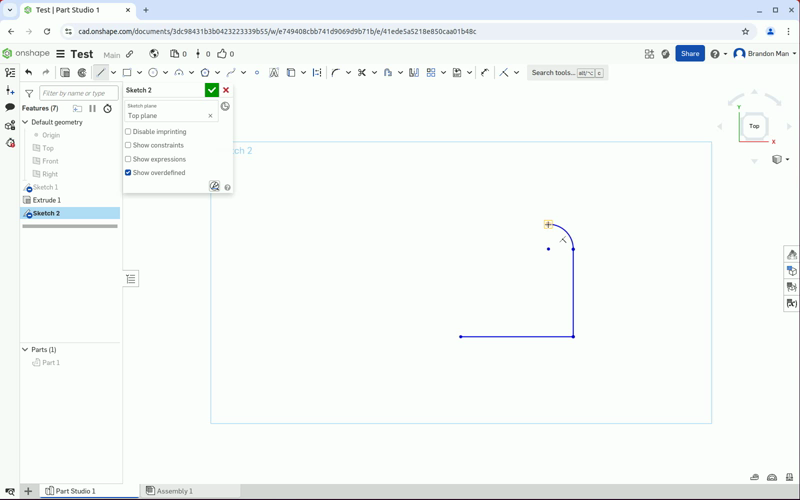
click(548, 224)
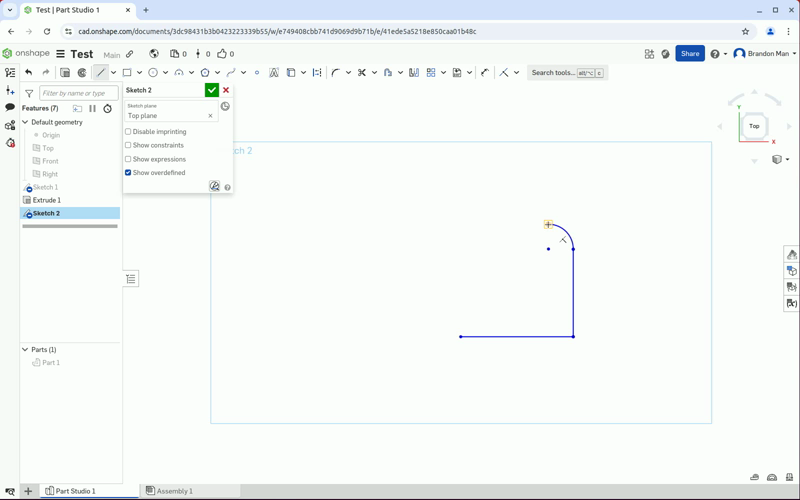
key_down(shift)
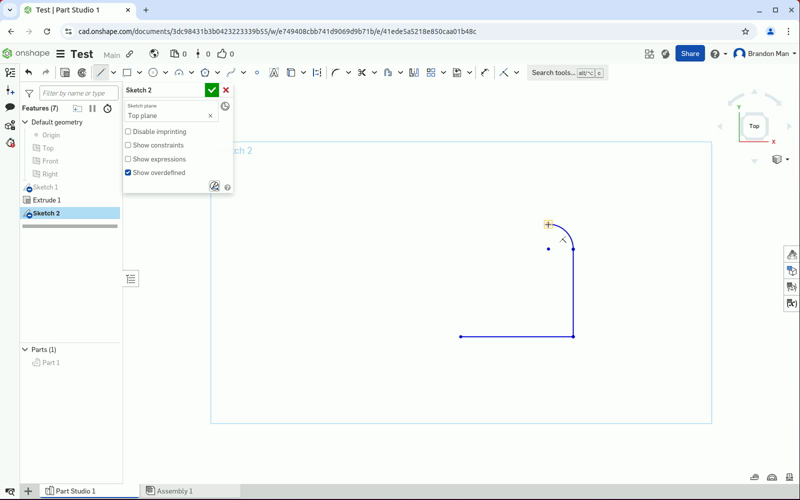
mouse_move(460, 224)
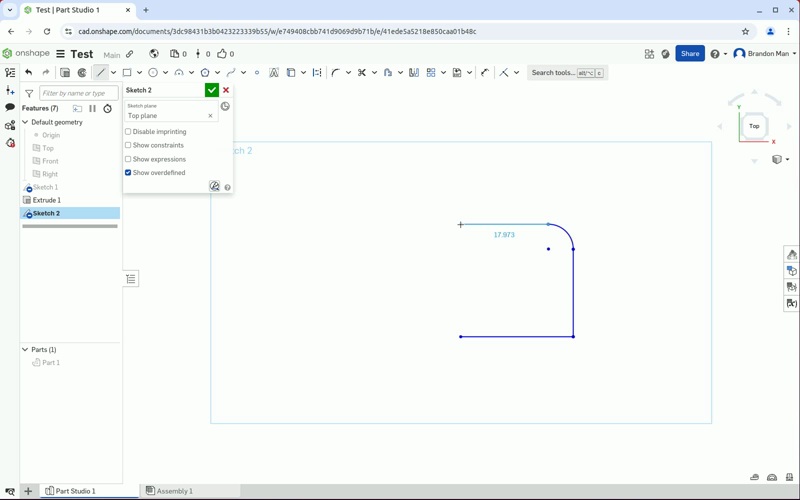
click(460, 224)
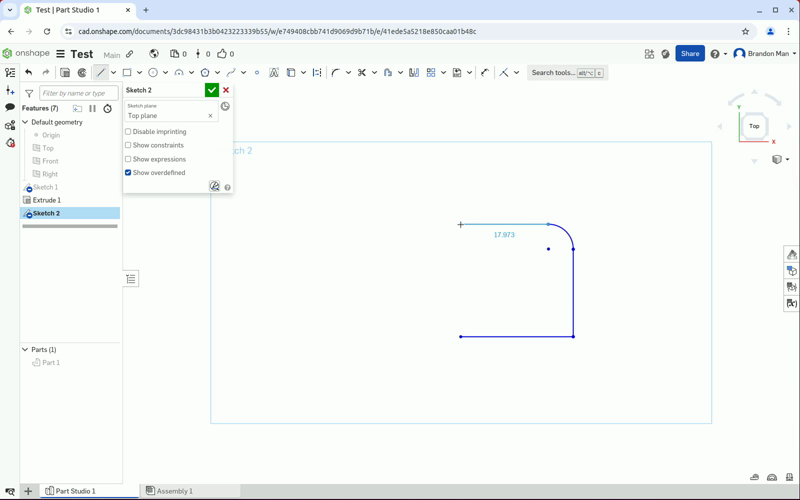
key_up(shift)
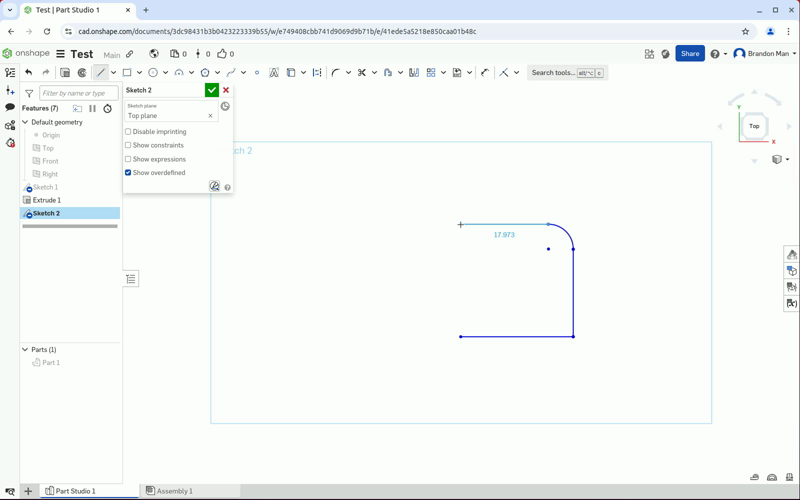
key_down(shift)
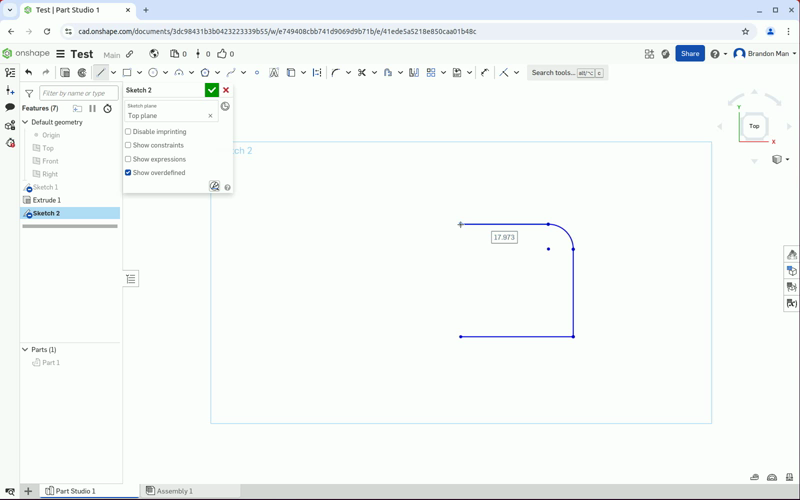
mouse_move(460, 336)
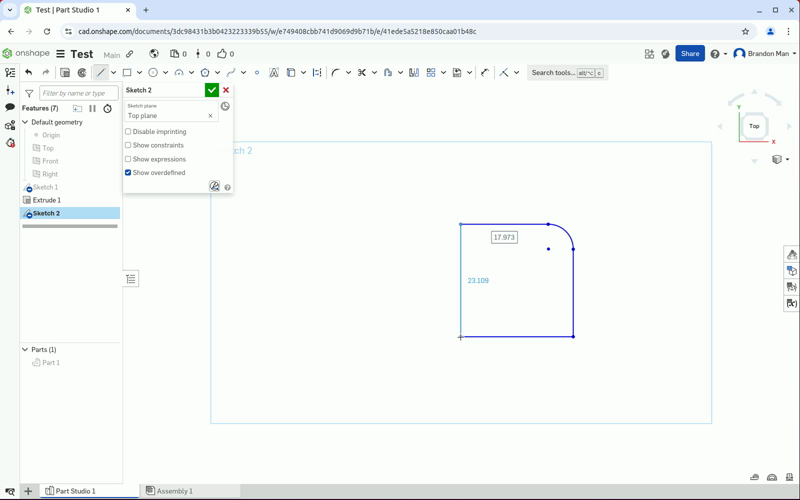
key_up(shift)
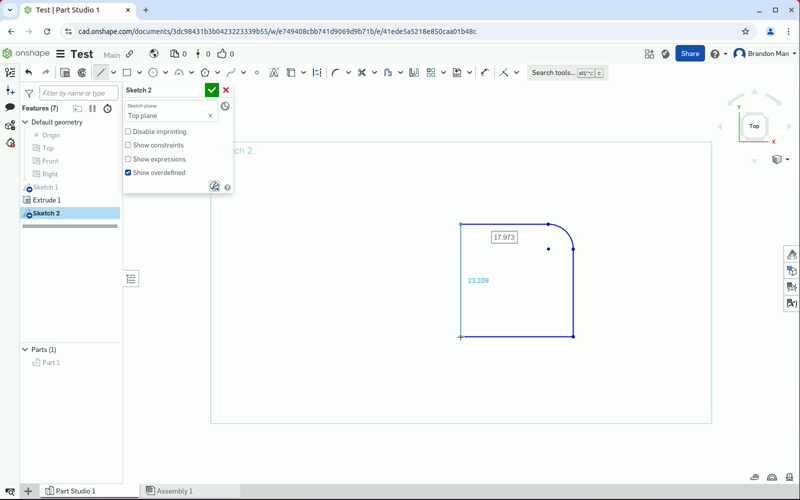
click(460, 336)
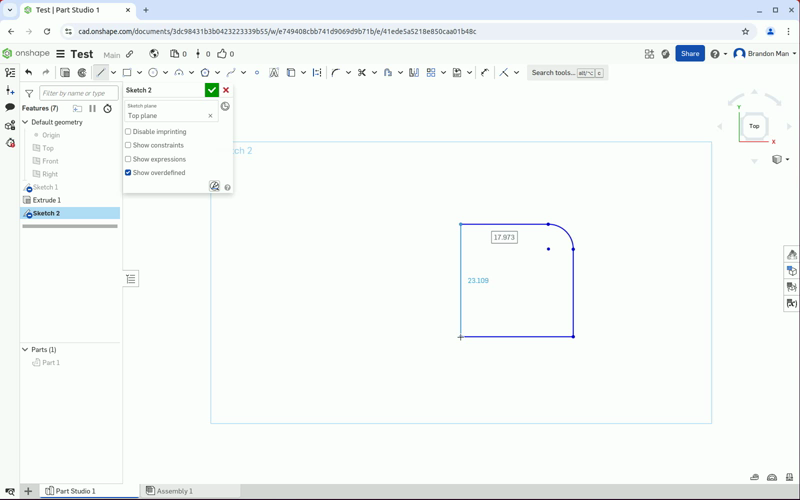
key(esc)
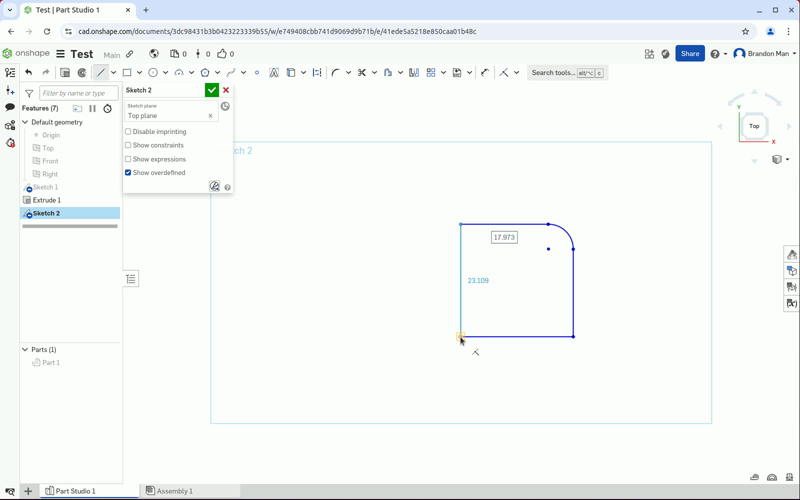
mouse_move(489, 311)
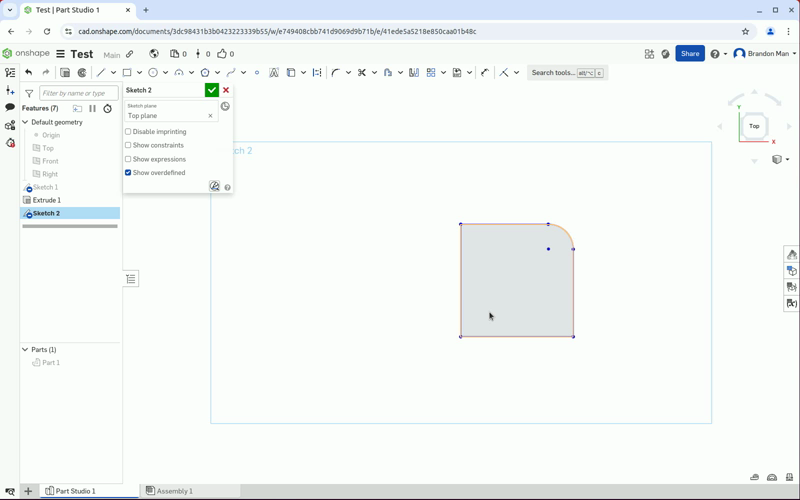
click(489, 311)
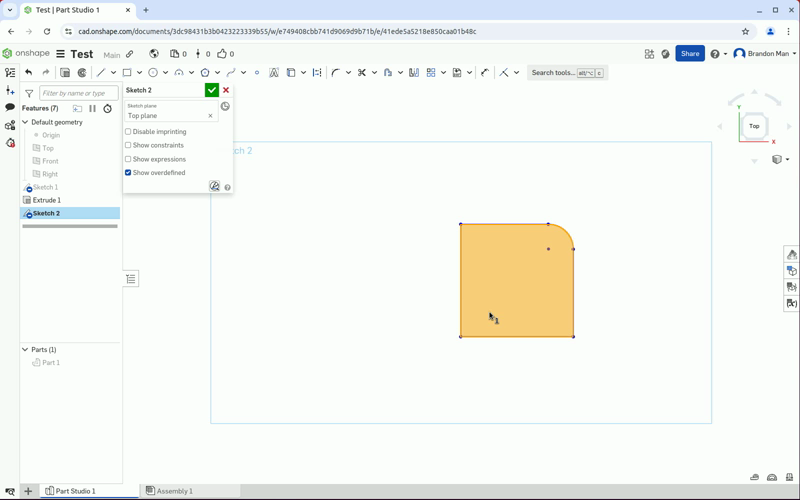
mouse_move(73, 352)
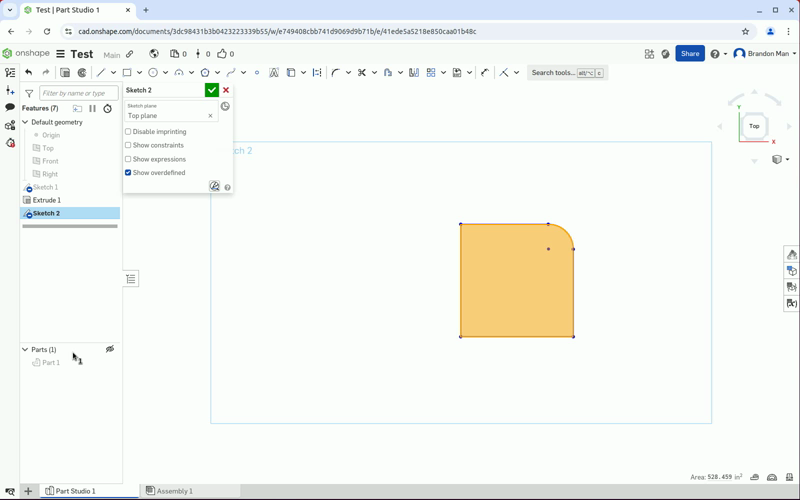
key(shift+y)
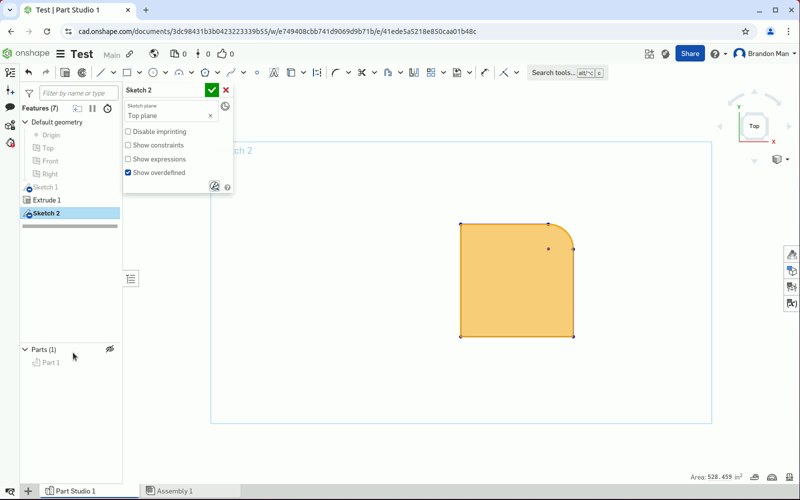
key(shift+e)
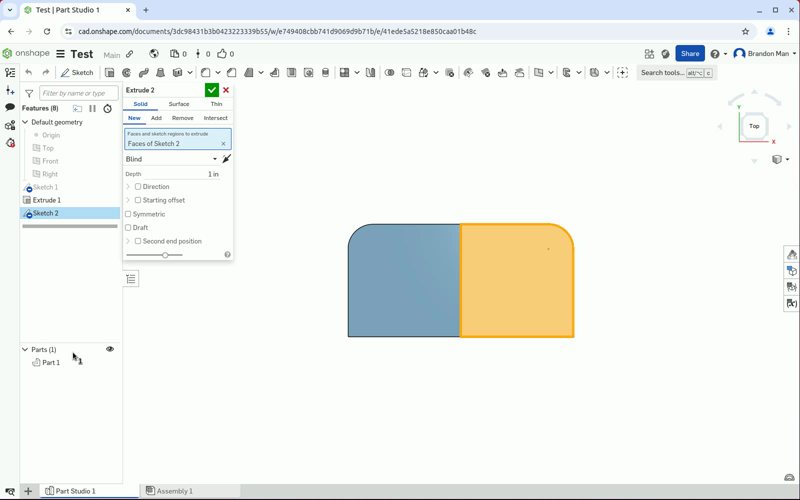
mouse_move(143, 106)
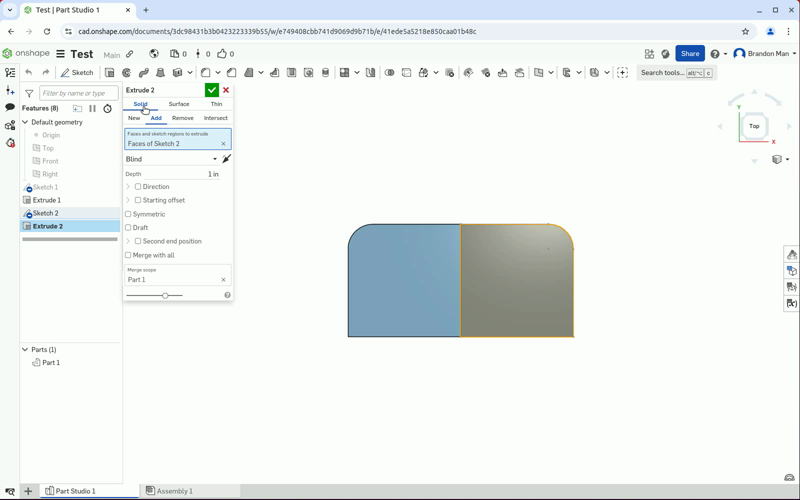
click(143, 106)
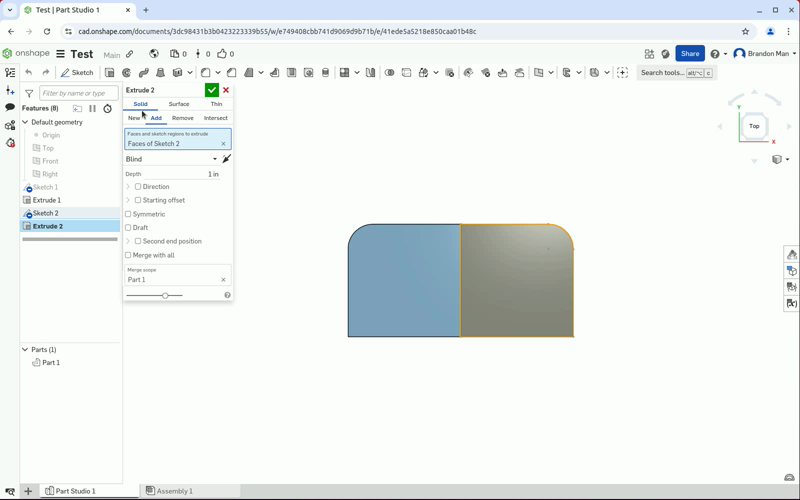
mouse_move(137, 120)
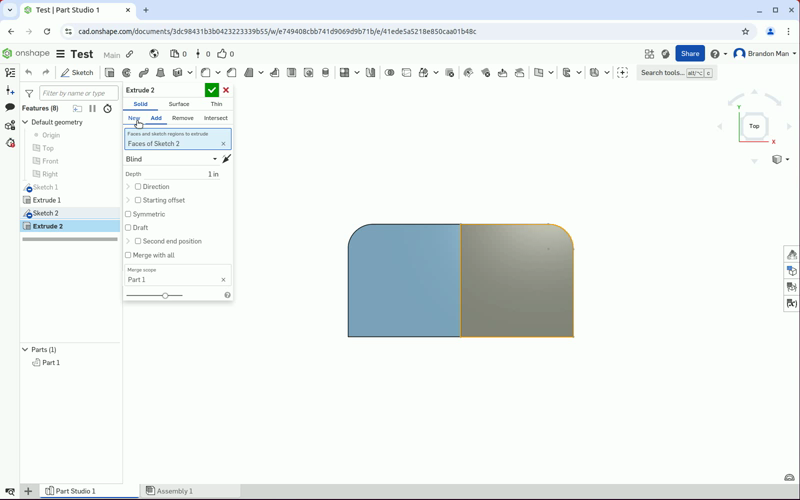
click(137, 120)
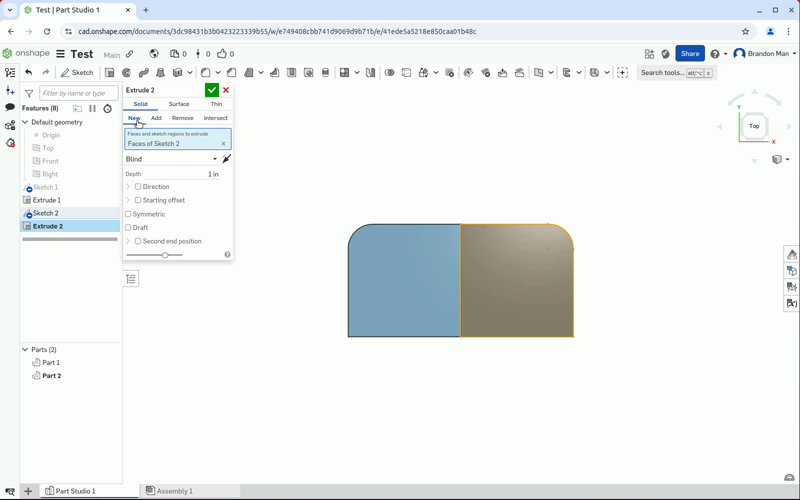
key(tab, 4)
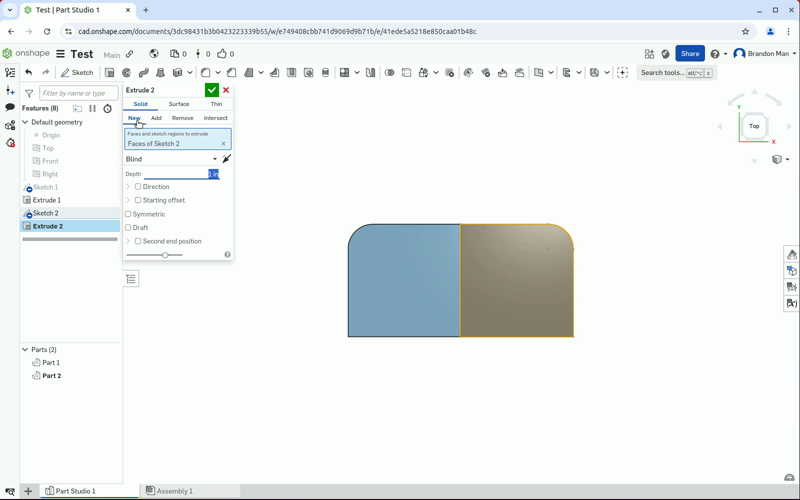
text(1.926)
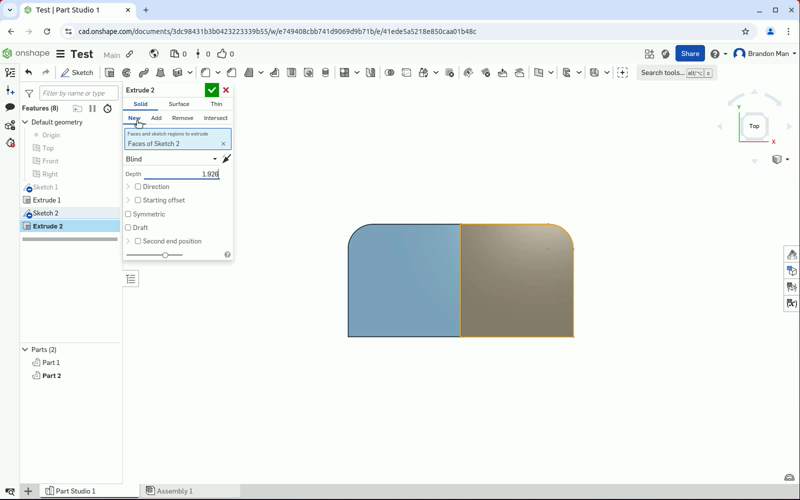
key(enter)
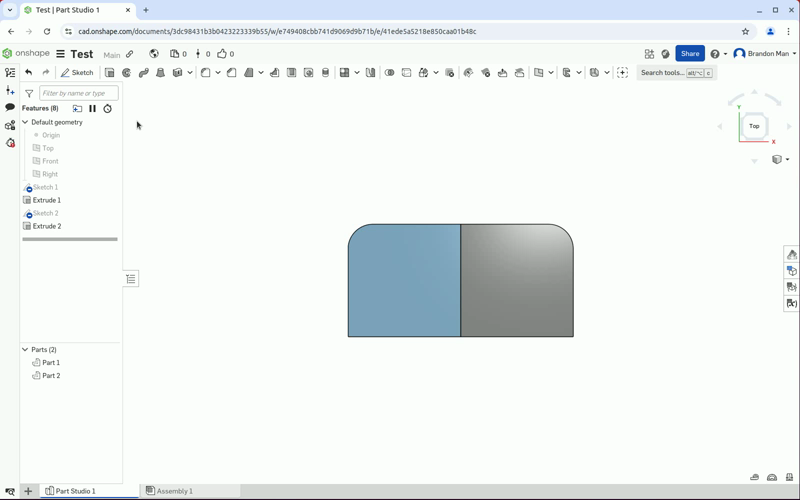
key(shift+h)
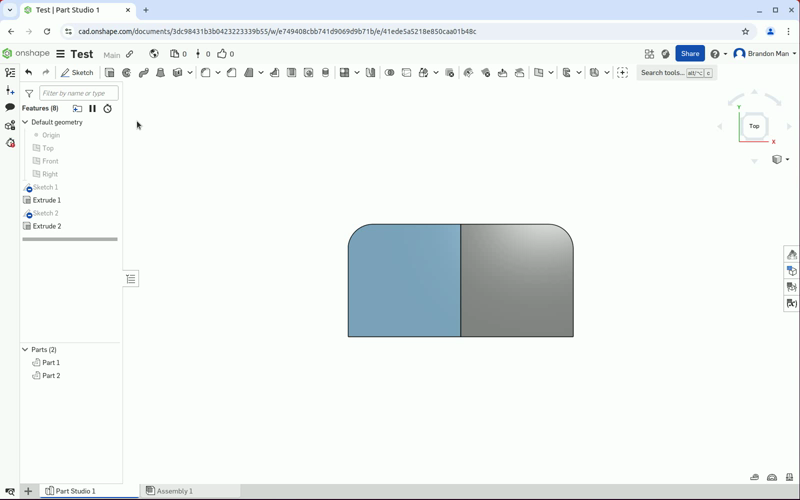
key(shift+h)
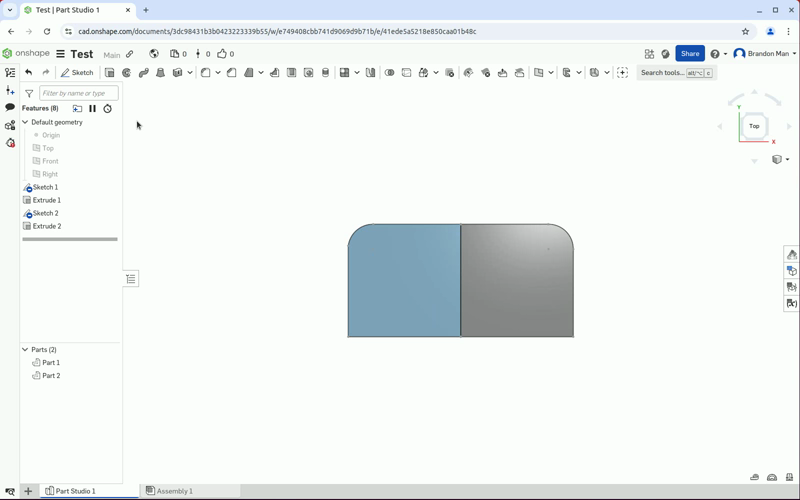
key(shift+7)
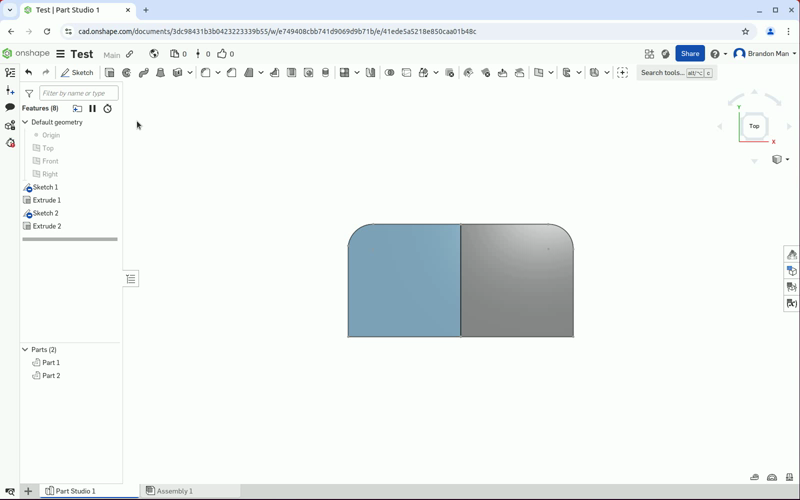
key(up, 3)
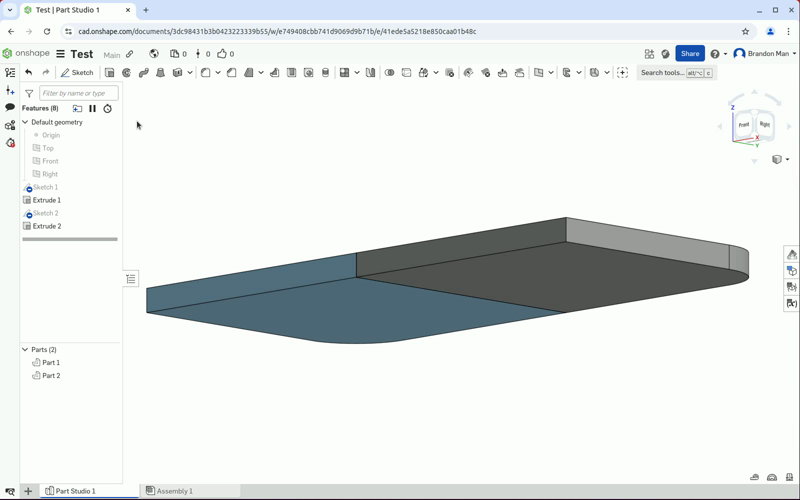
key(left, 3)
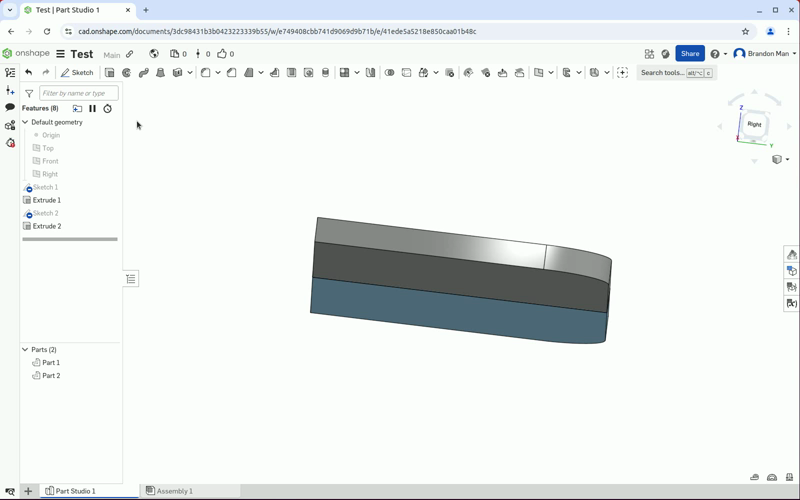
key(right, 3)
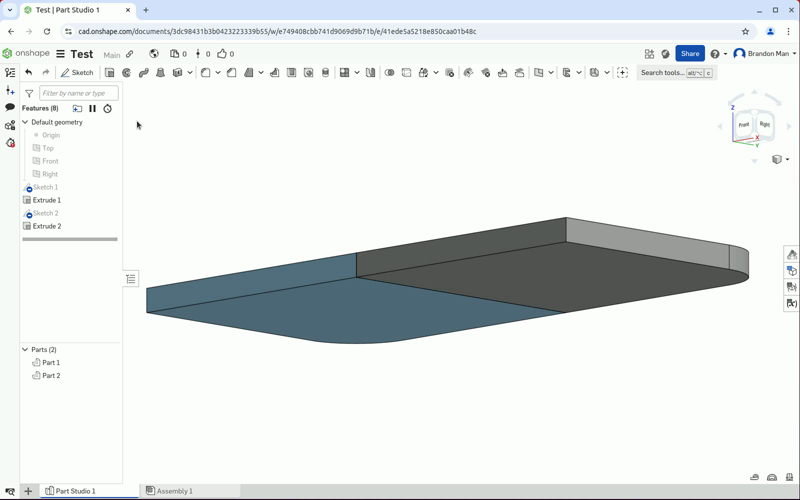
key(down, 3)
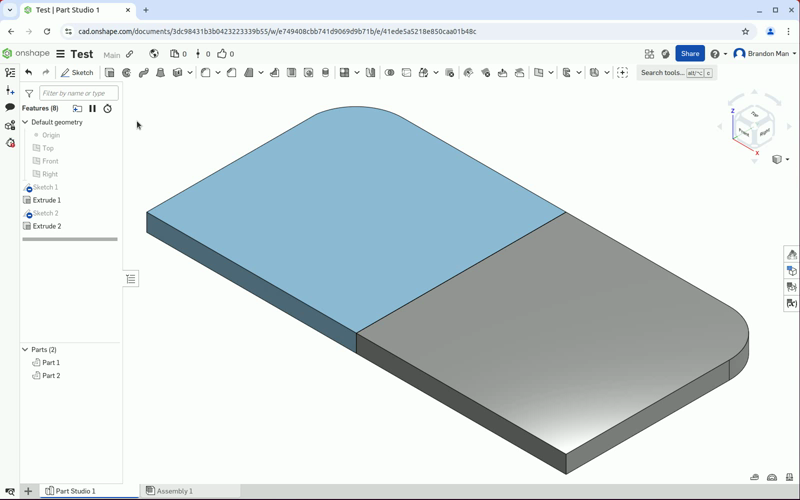
mouse_move(73, 189)
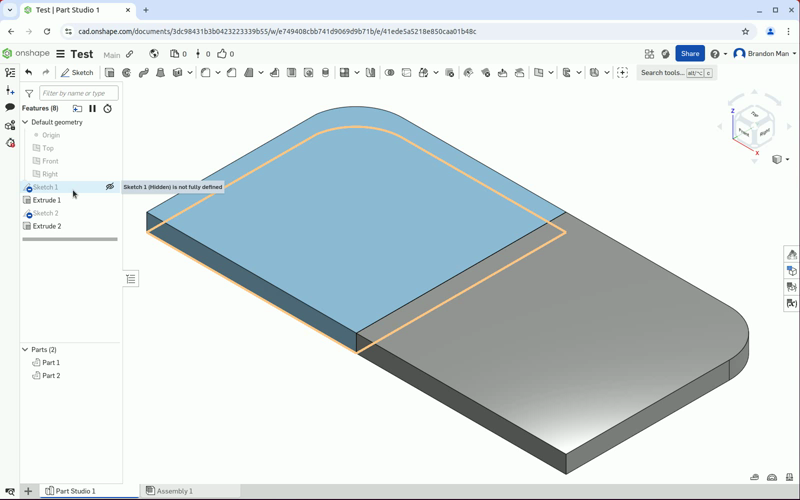
click(73, 189)